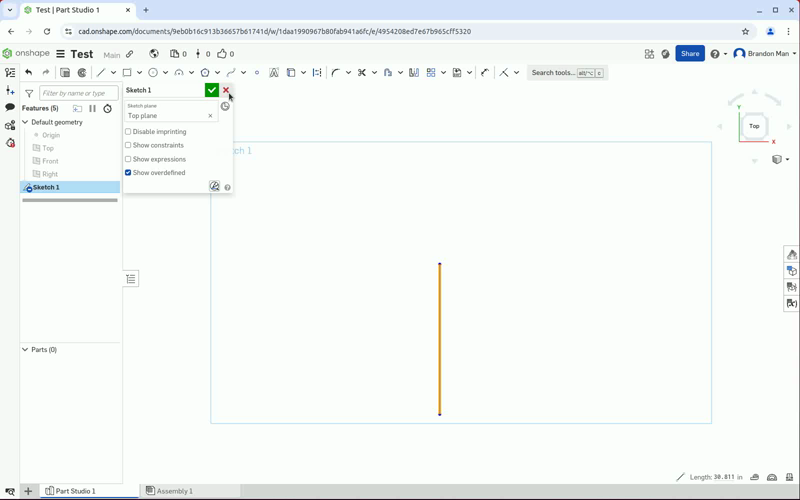
key(shift+h)
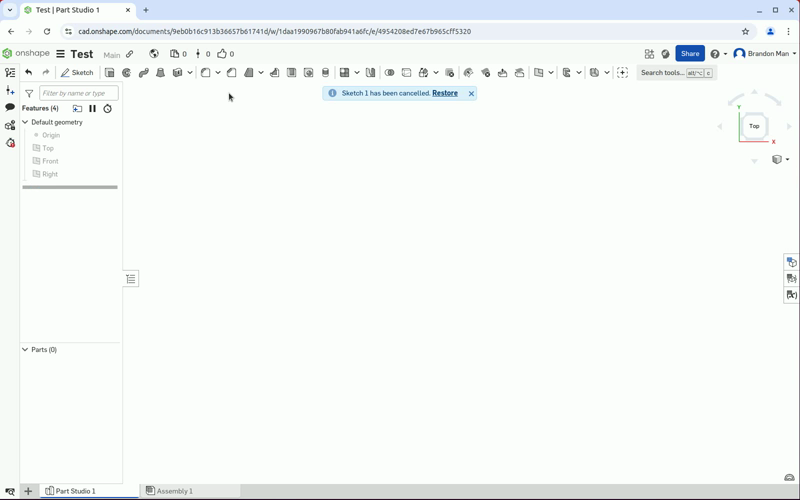
mouse_move(73, 352)
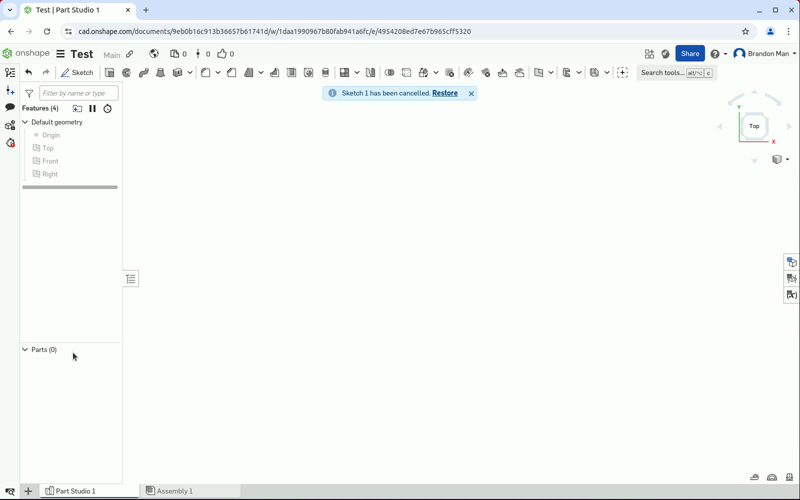
key(y)
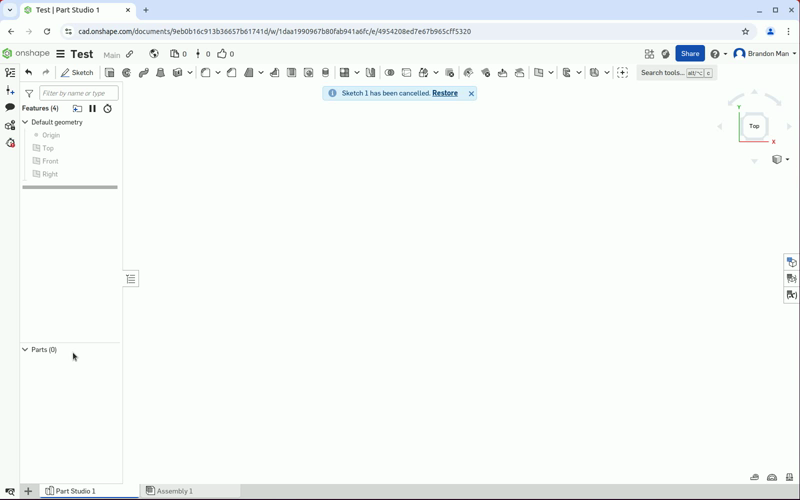
key(shift+p)
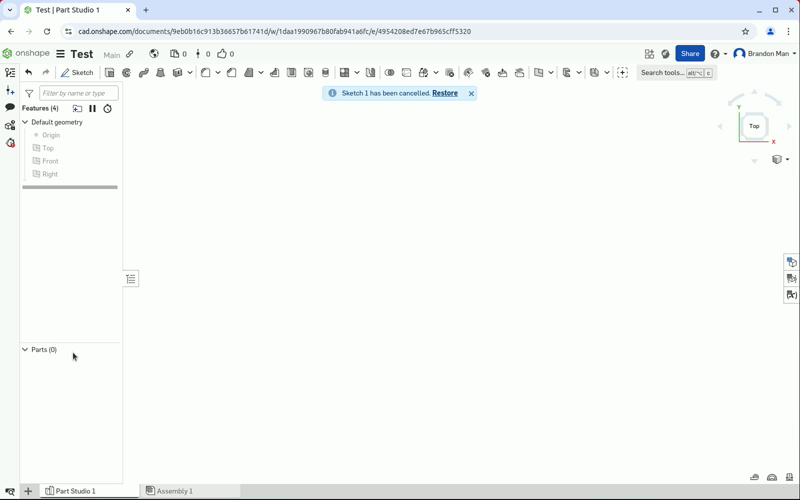
key(space)
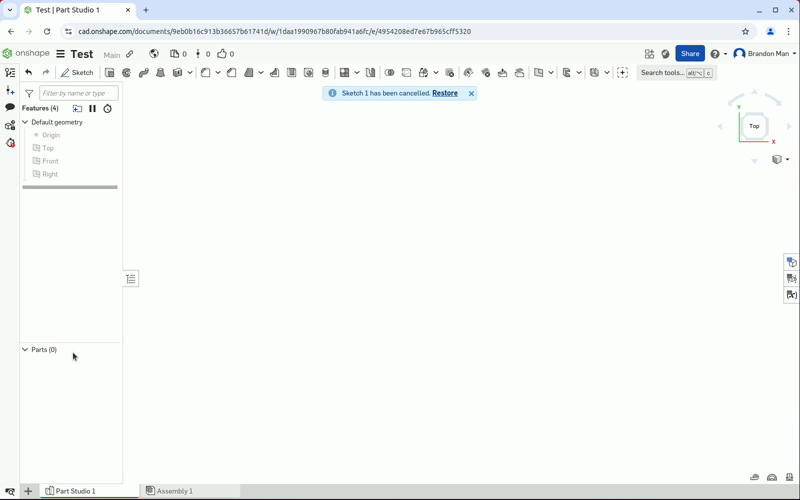
key_down(shift)
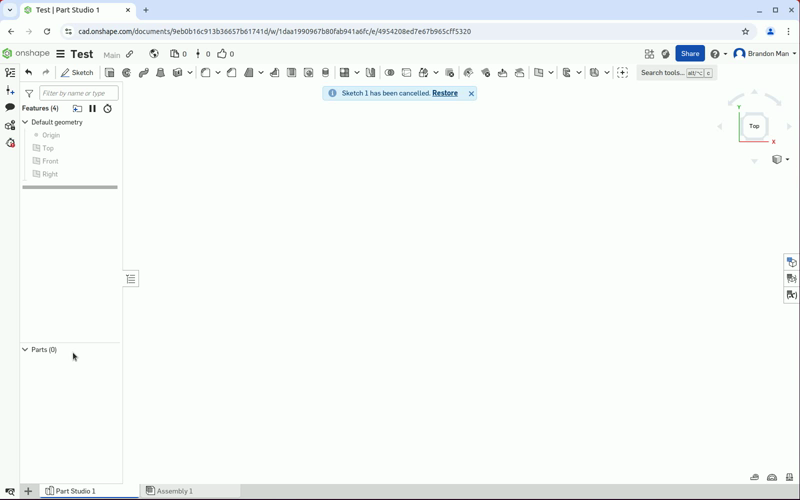
key(up)
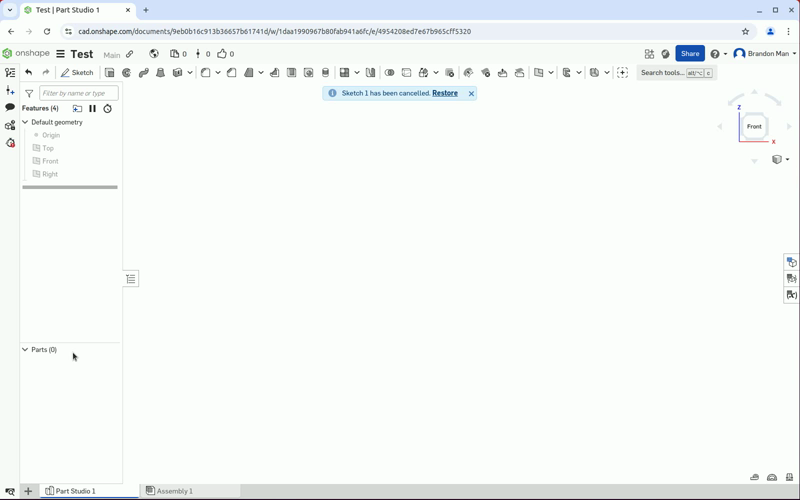
key_up(shift)
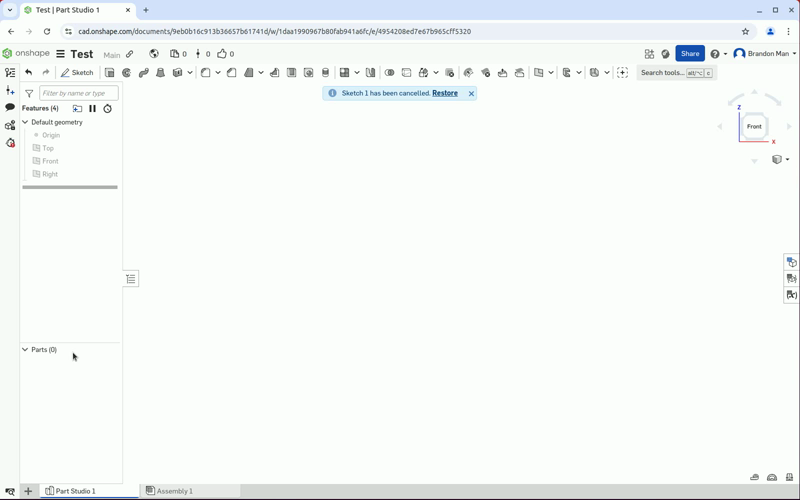
key(space)
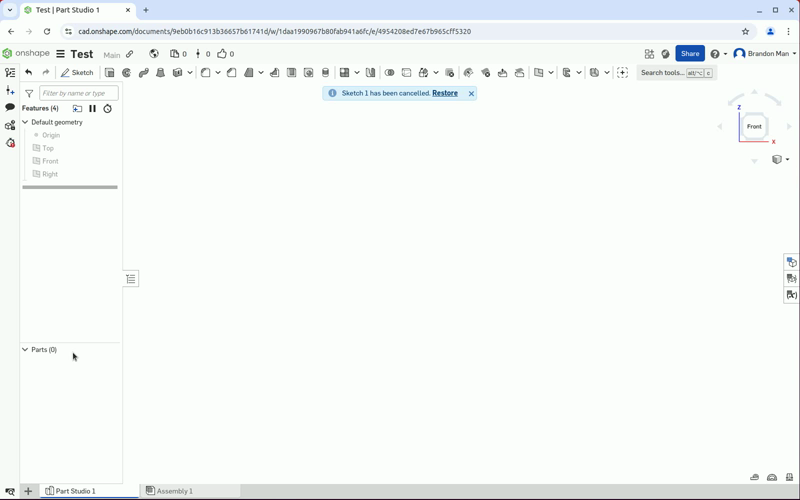
key_down(shift)
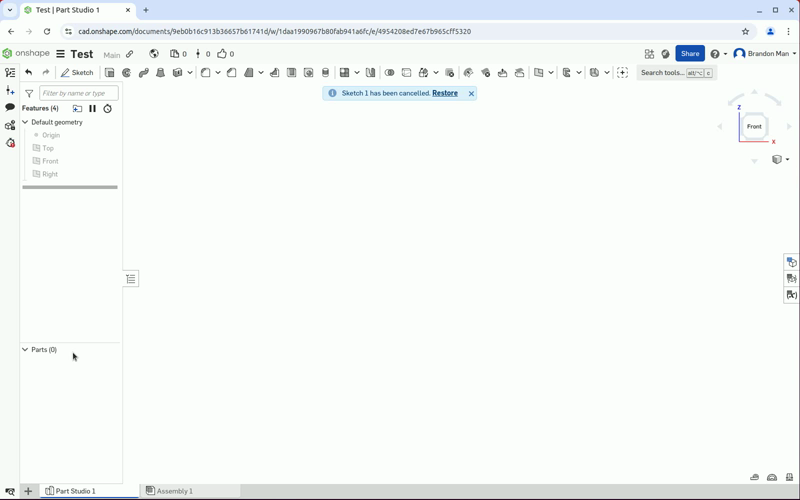
key(left)
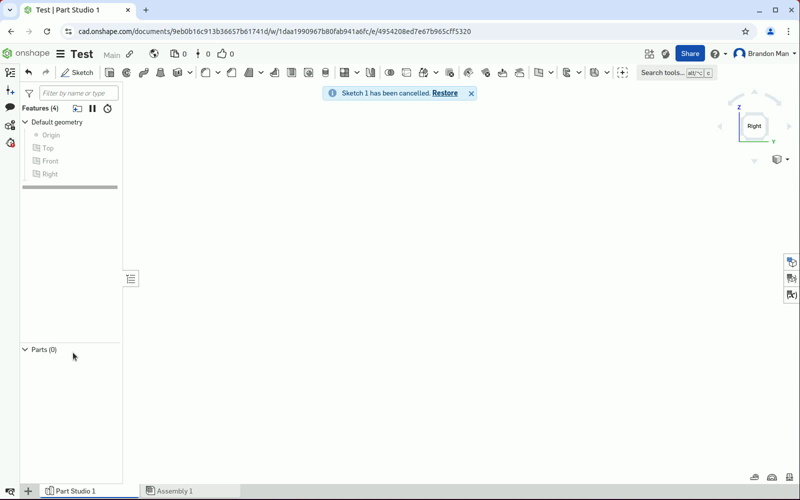
key_up(shift)
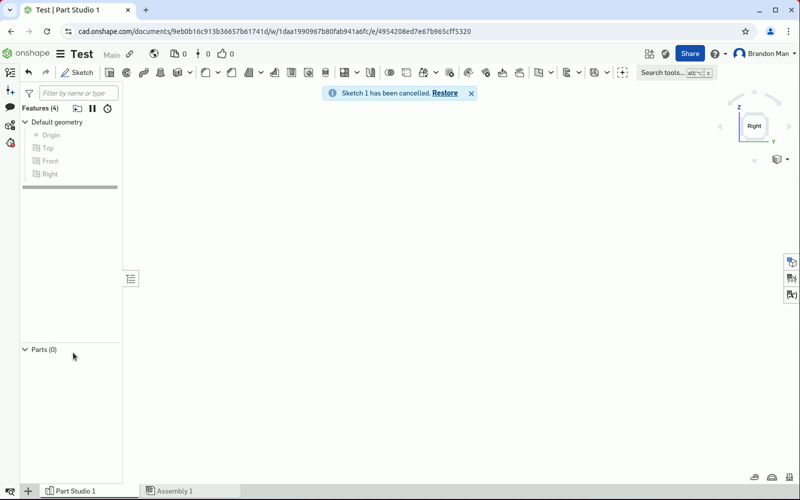
mouse_move(73, 352)
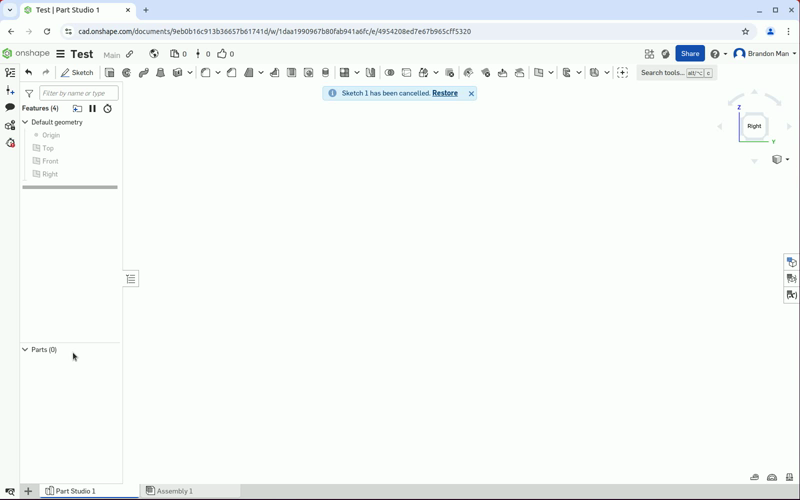
key(shift+y)
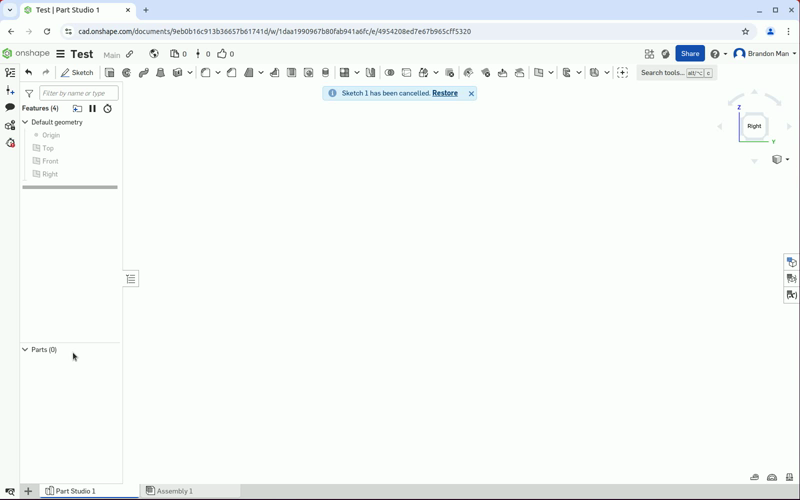
key(shift+s)
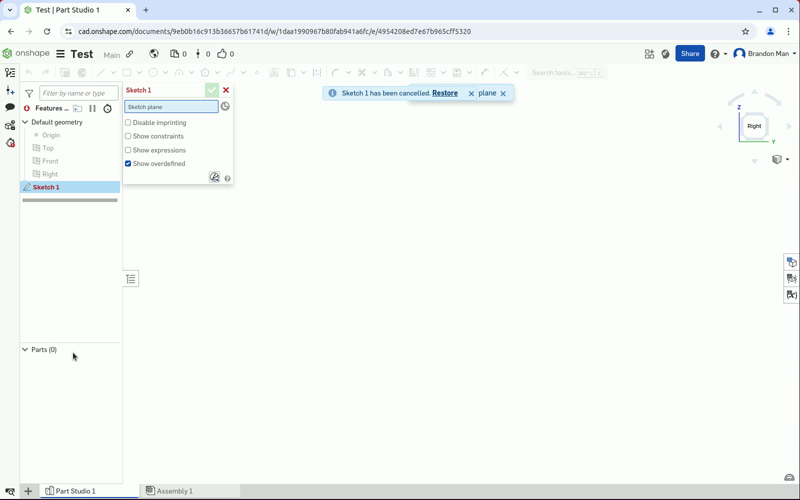
mouse_move(73, 176)
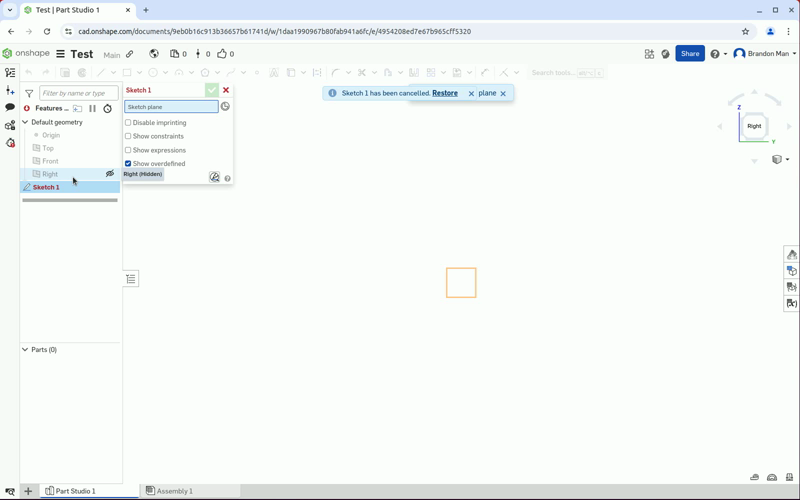
click(73, 176)
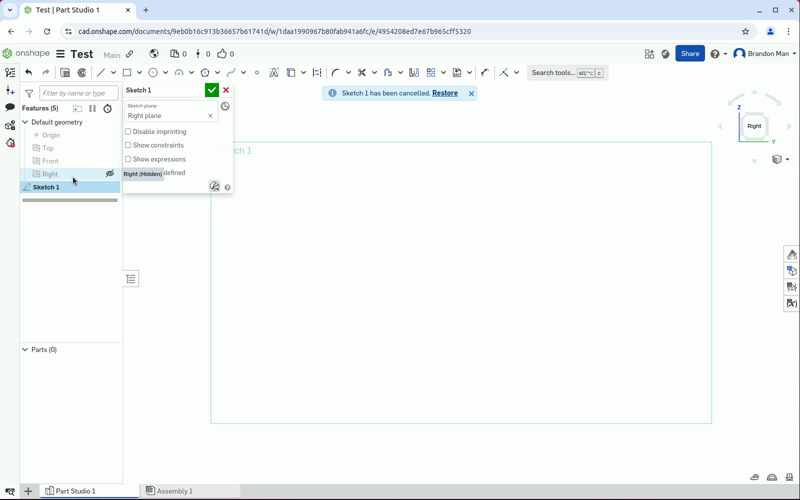
mouse_move(73, 352)
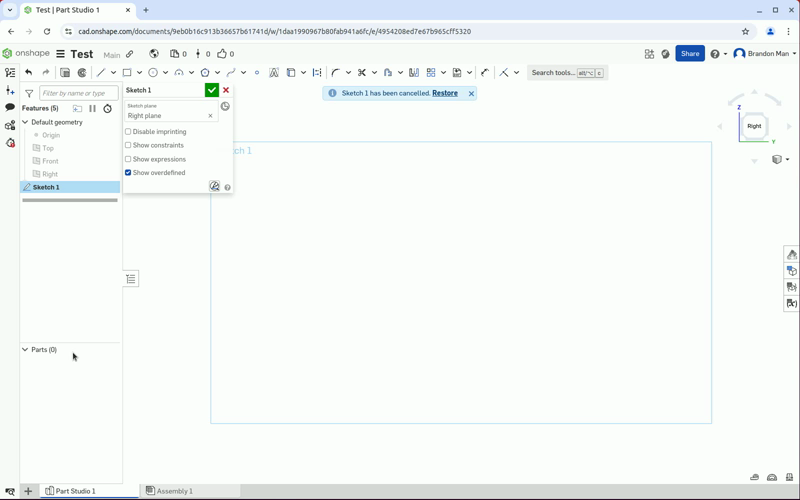
key(y)
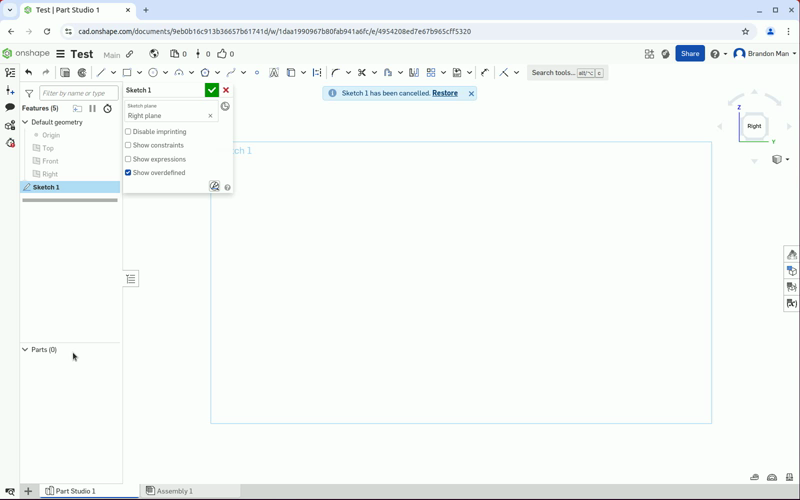
key(c)
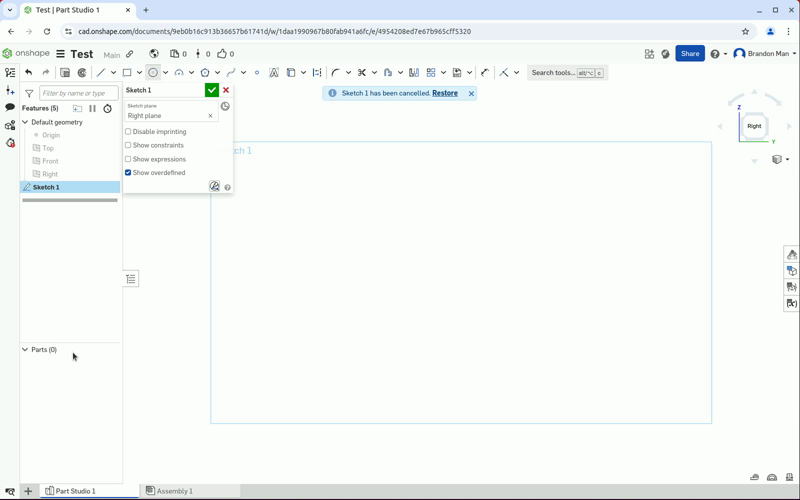
key_down(shift)
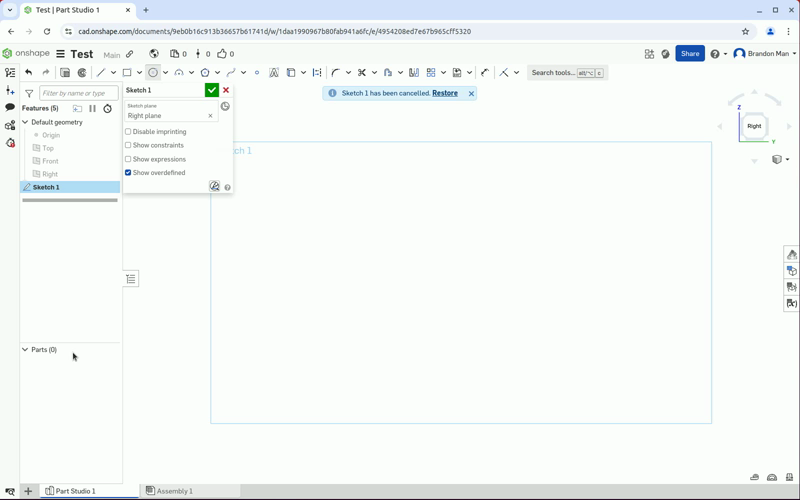
mouse_move(460, 282)
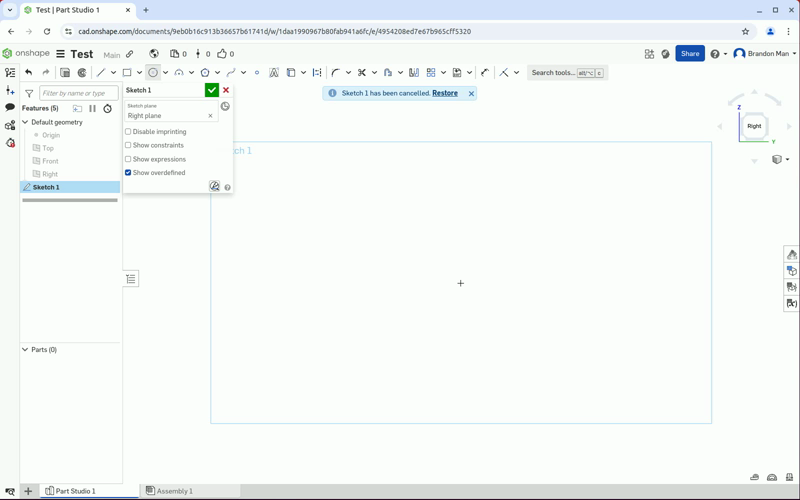
click(460, 282)
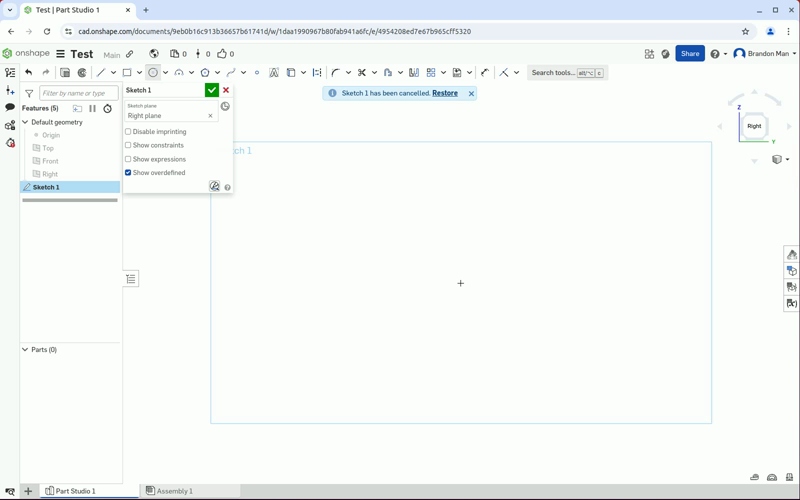
key_up(shift)
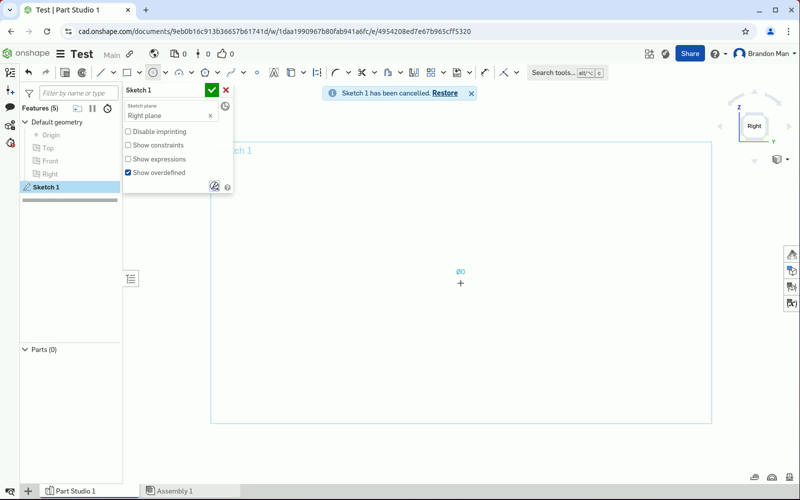
mouse_move(474, 282)
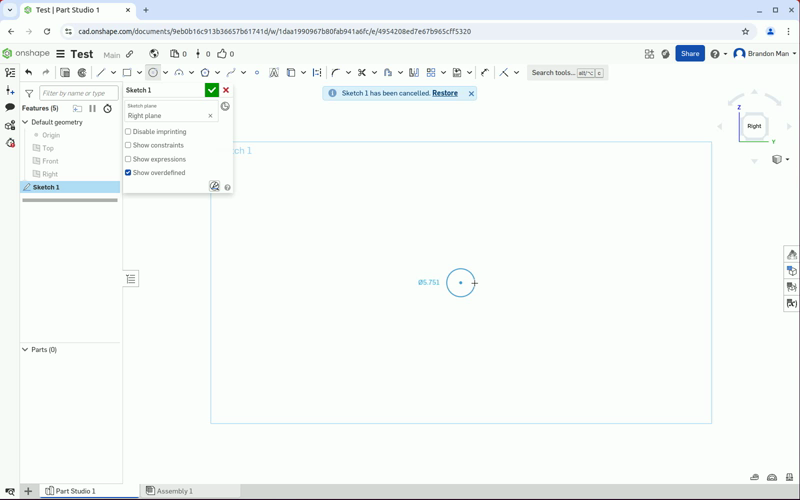
click(474, 282)
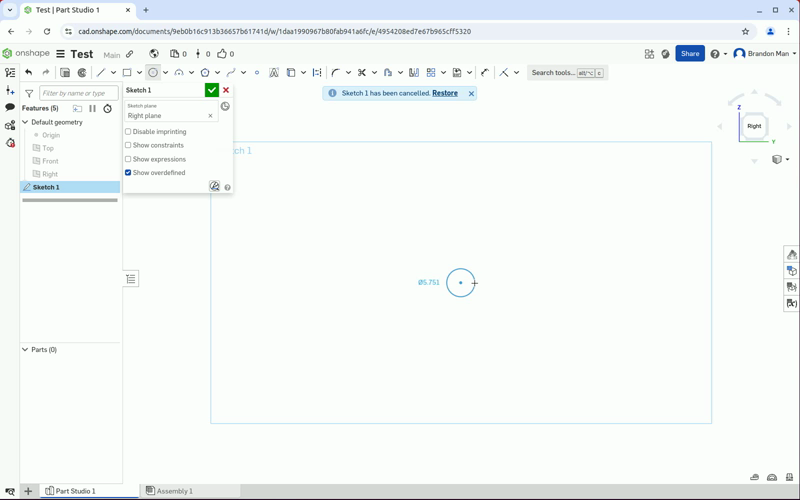
key(esc)
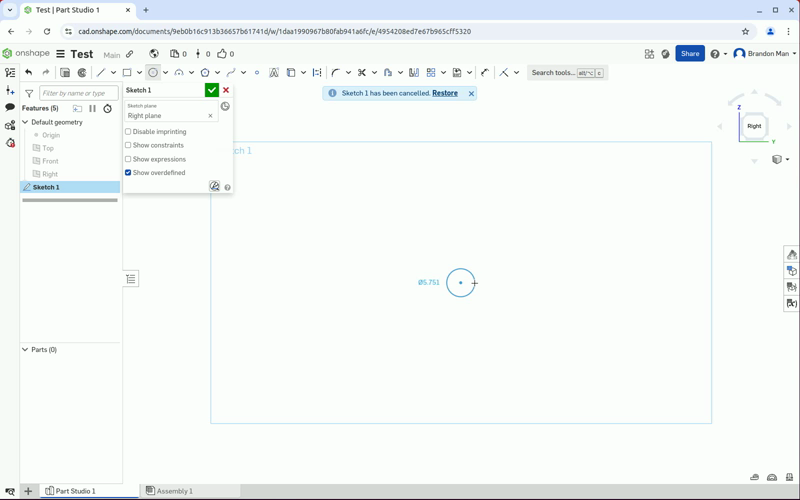
mouse_move(457, 271)
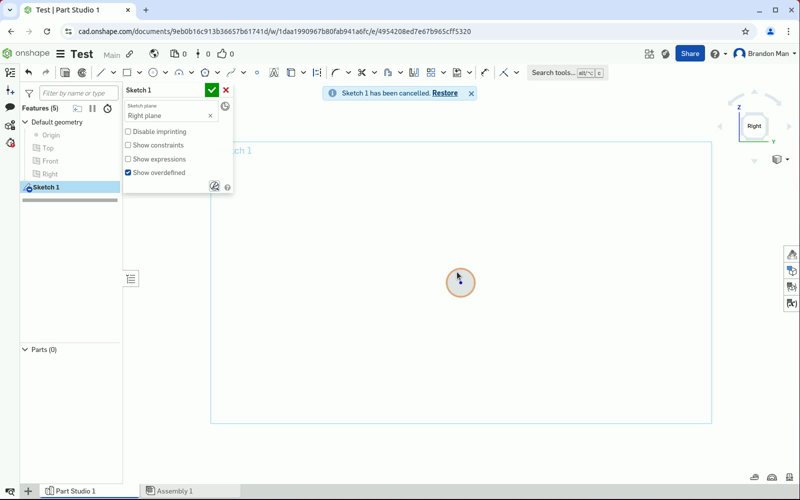
scroll(6)
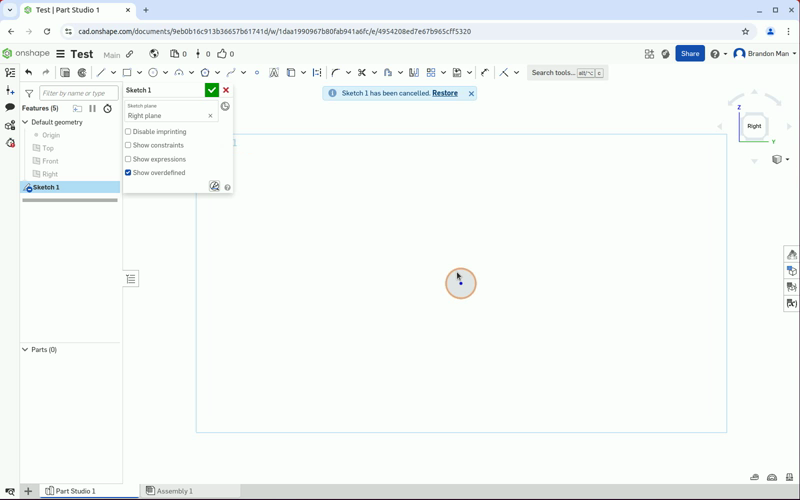
scroll(6)
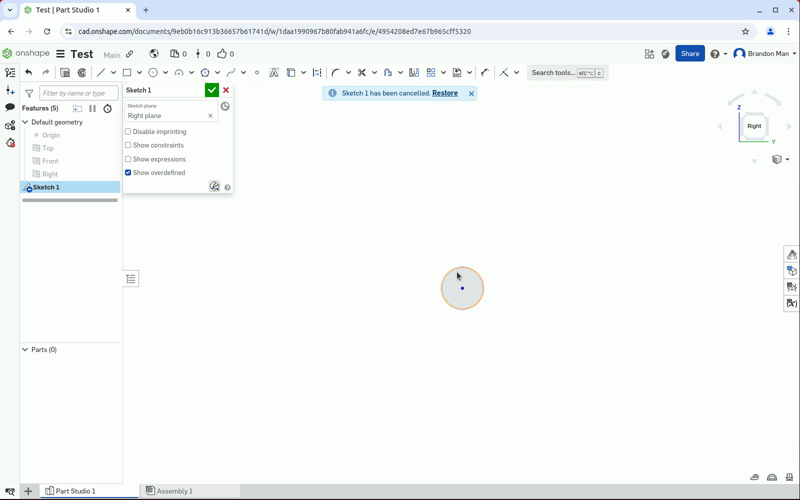
scroll(6)
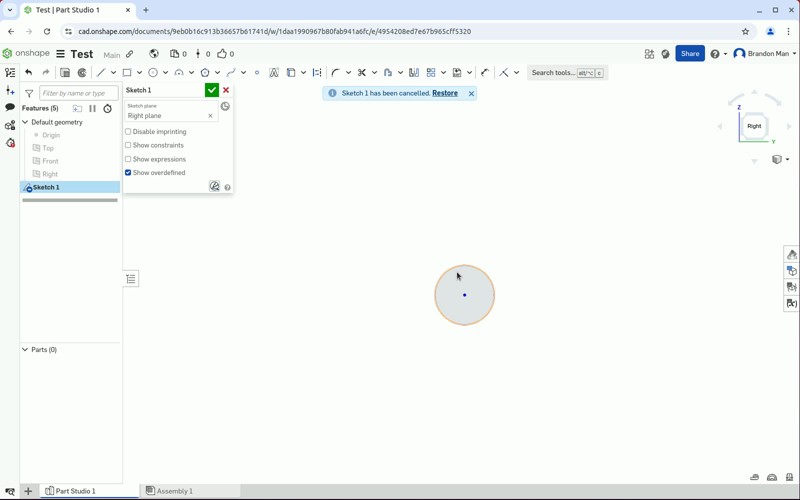
scroll(6)
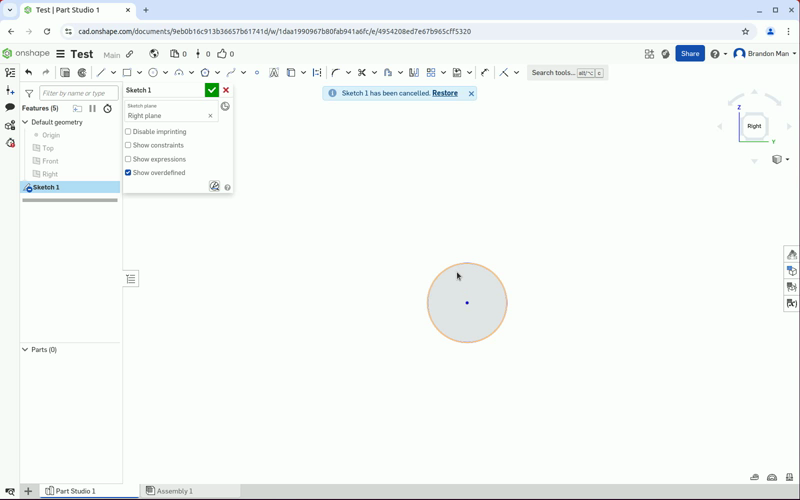
scroll(6)
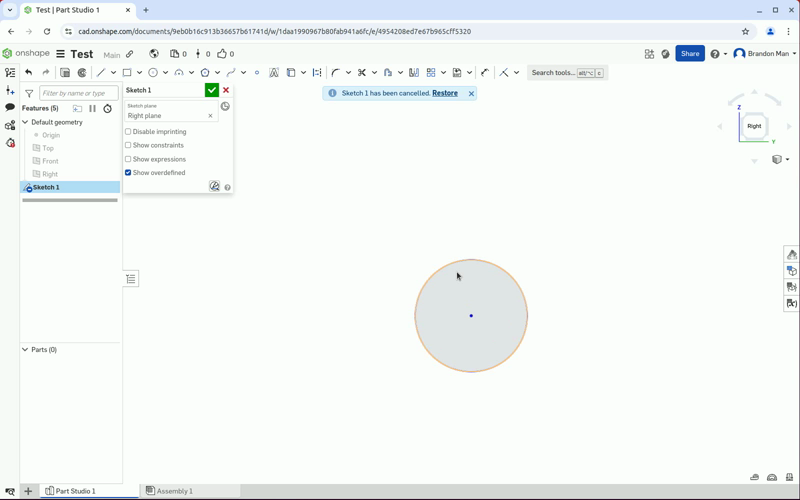
scroll(6)
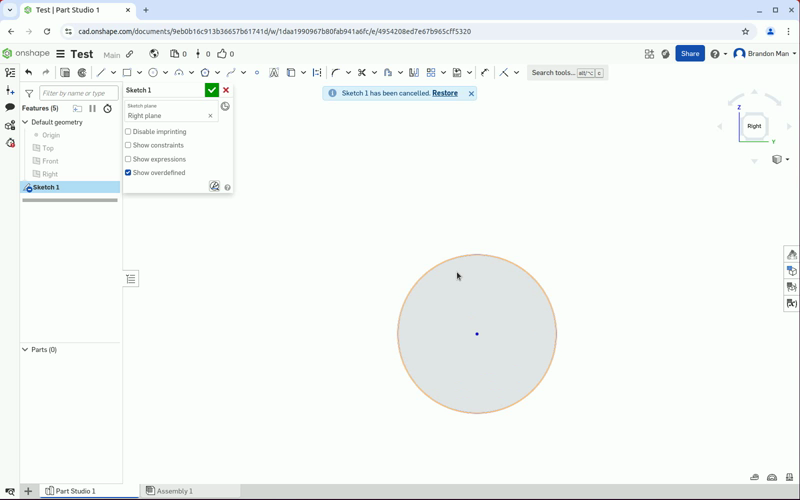
scroll(6)
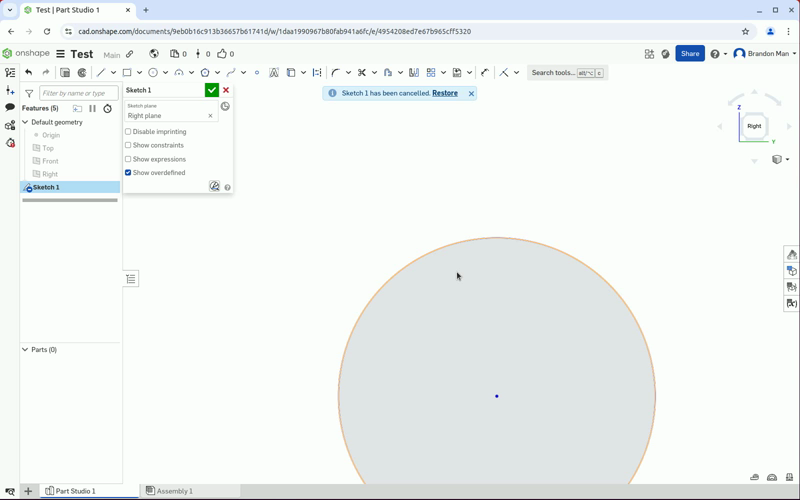
click(457, 271)
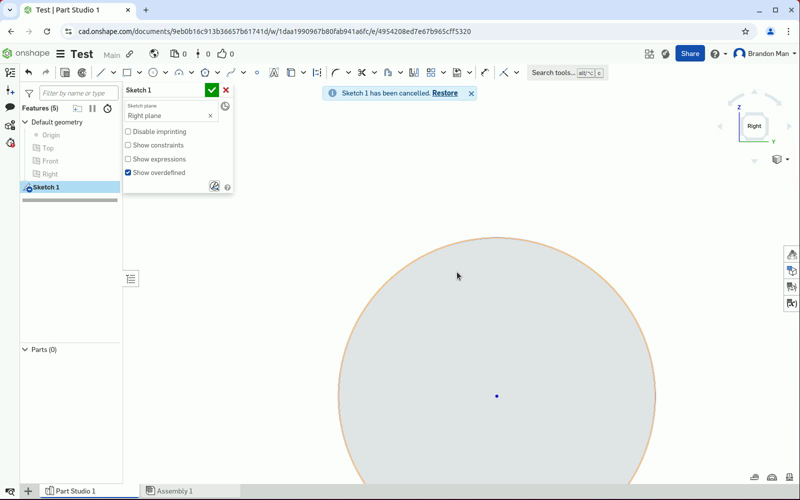
scroll(-6)
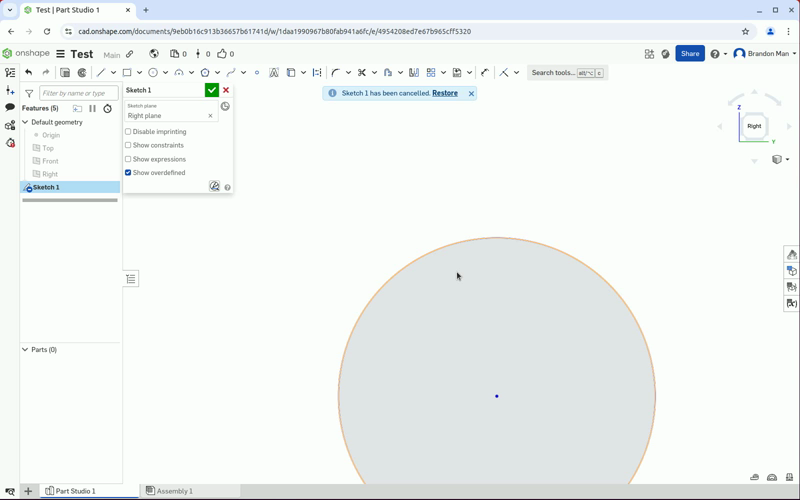
scroll(-6)
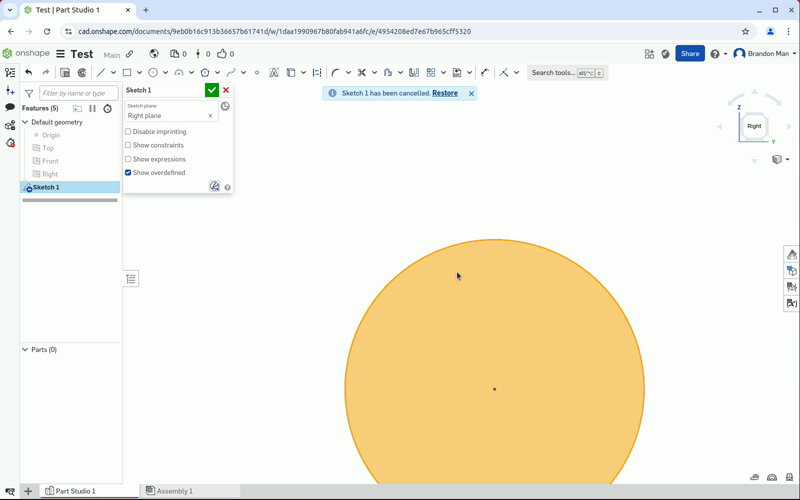
scroll(-6)
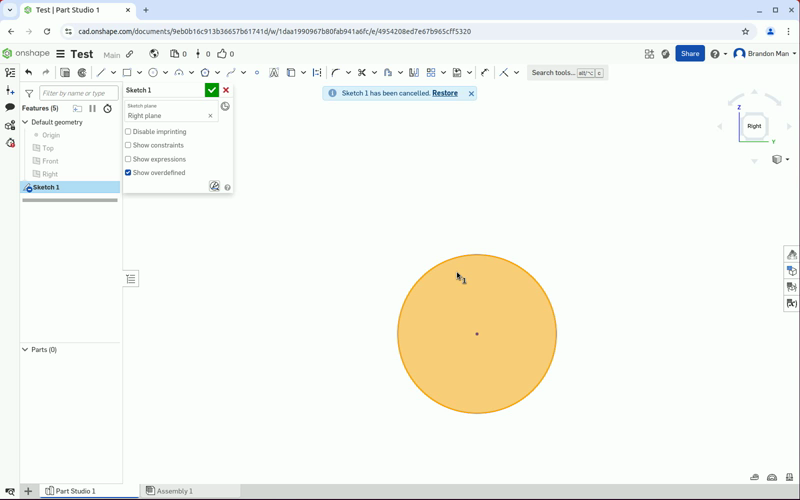
scroll(-6)
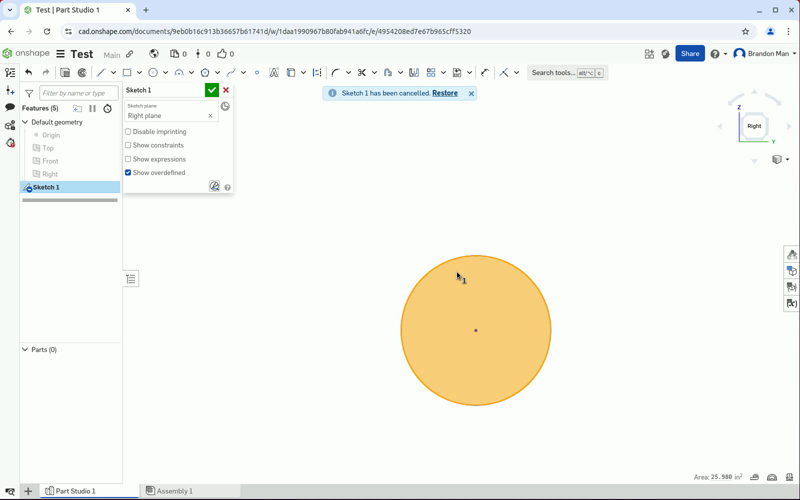
scroll(-6)
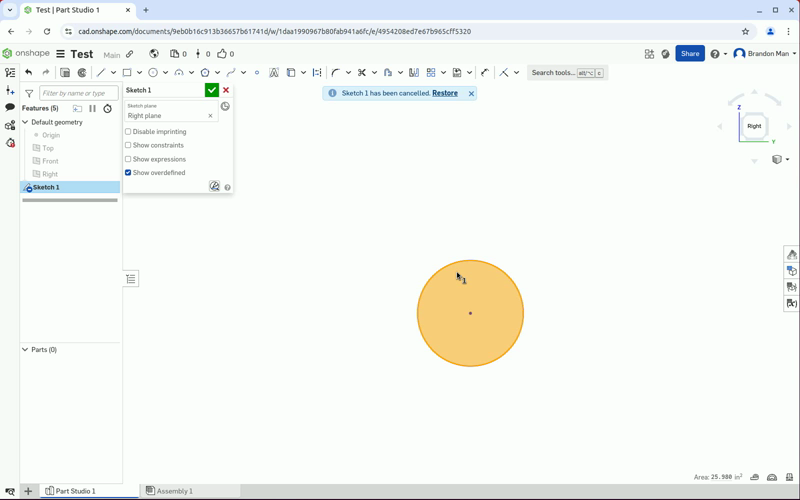
scroll(-6)
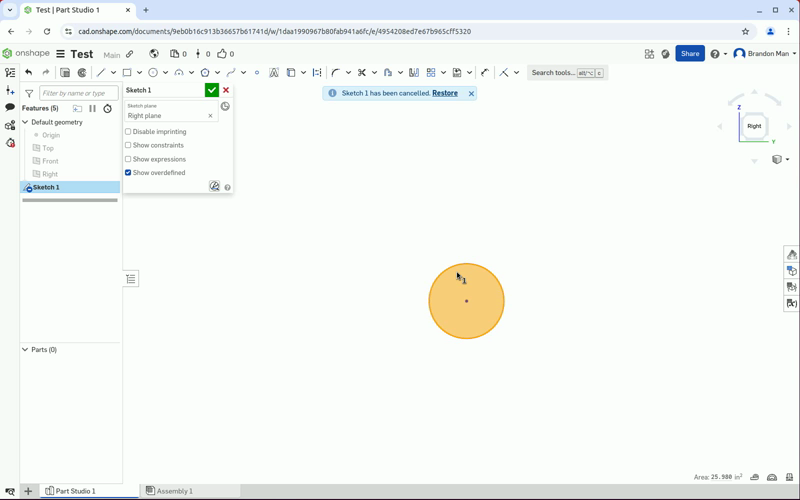
scroll(-6)
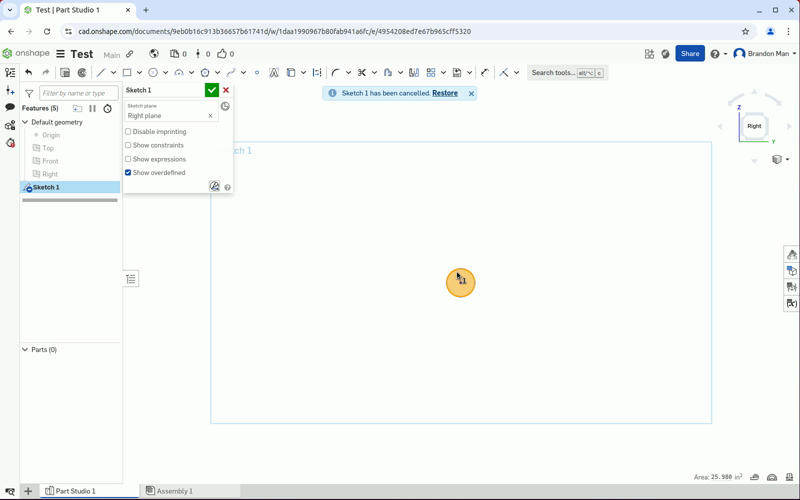
mouse_move(73, 352)
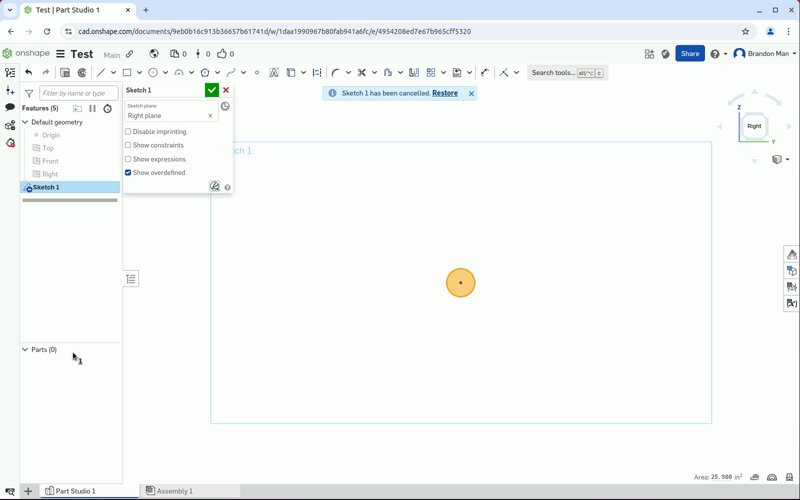
key(shift+y)
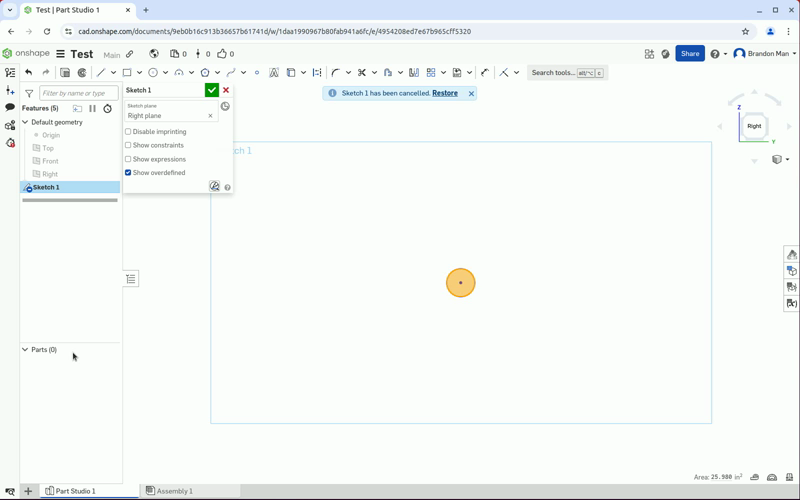
key(shift+e)
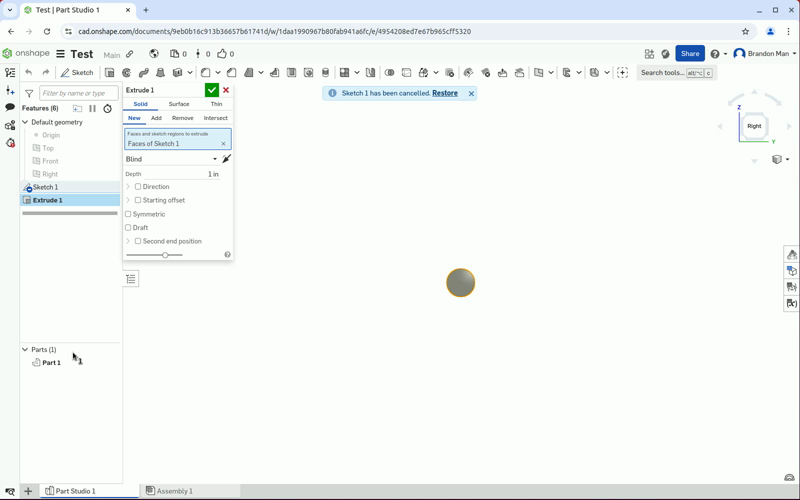
mouse_move(143, 106)
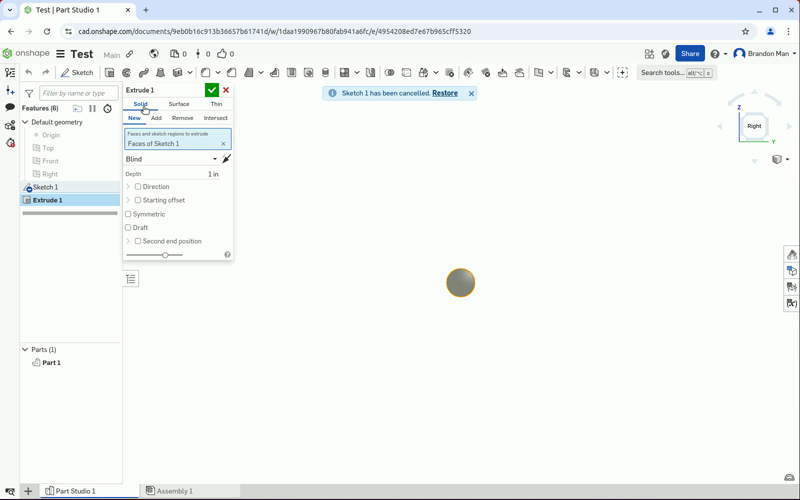
click(143, 106)
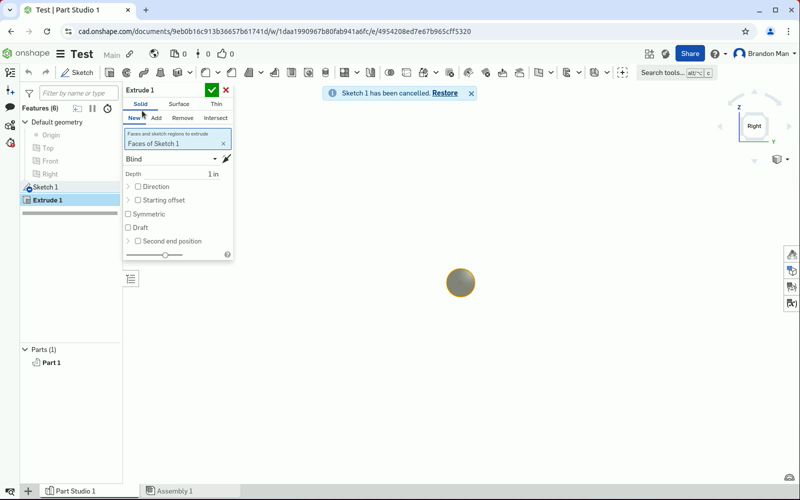
mouse_move(137, 120)
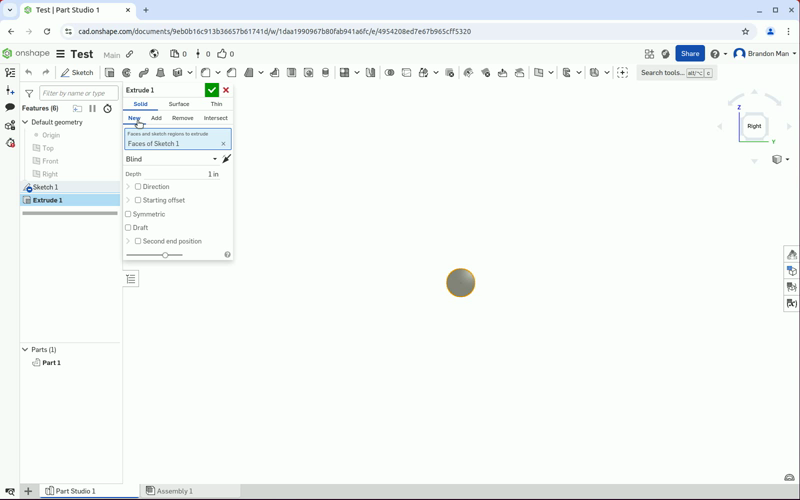
click(137, 120)
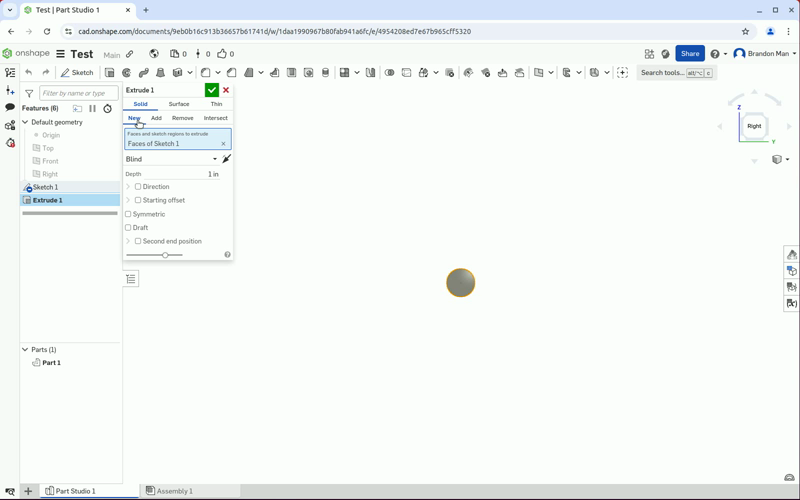
key(tab, 4)
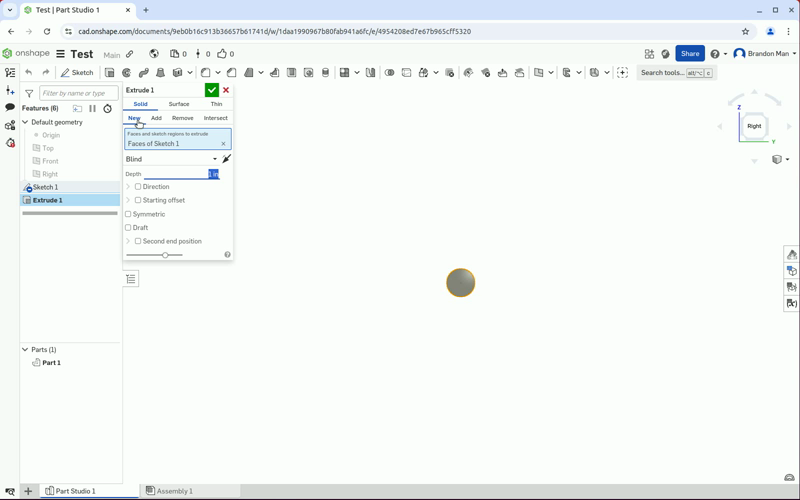
text(25.275)
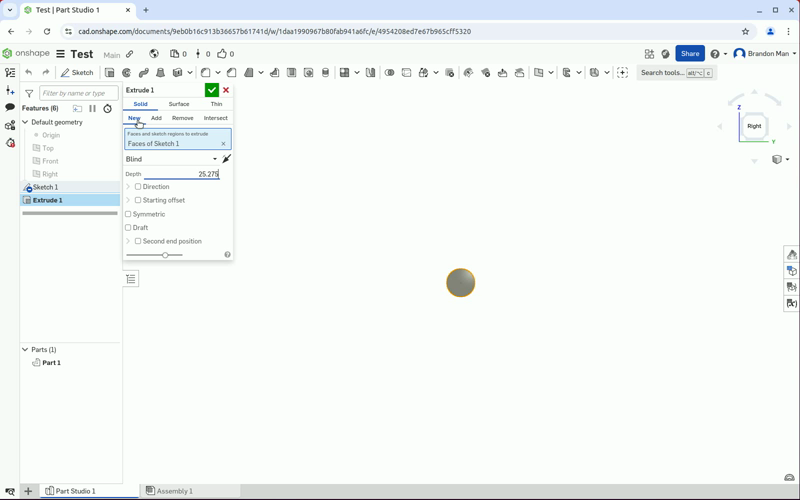
key(enter)
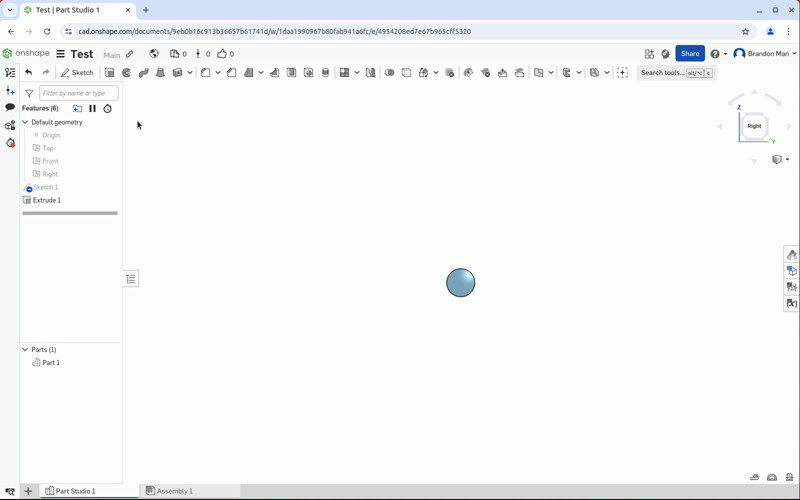
key(shift+h)
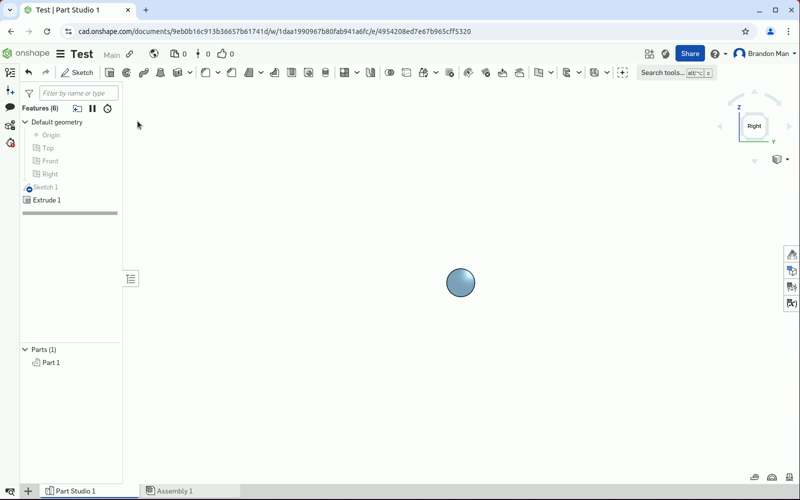
key(shift+h)
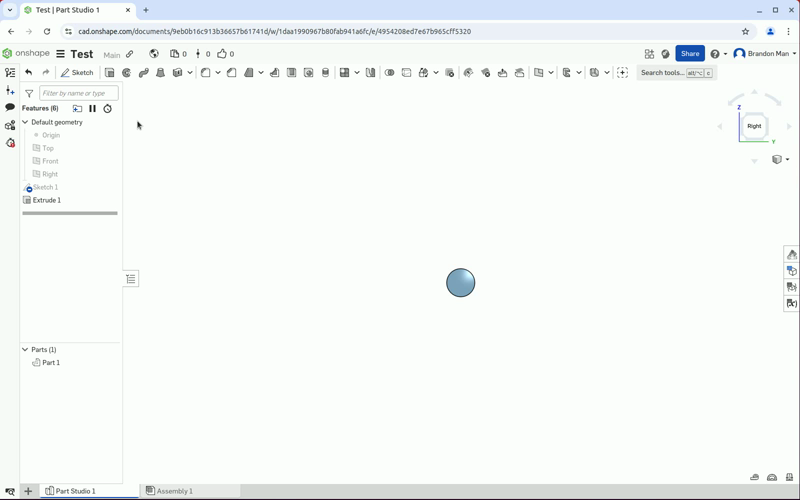
mouse_move(73, 189)
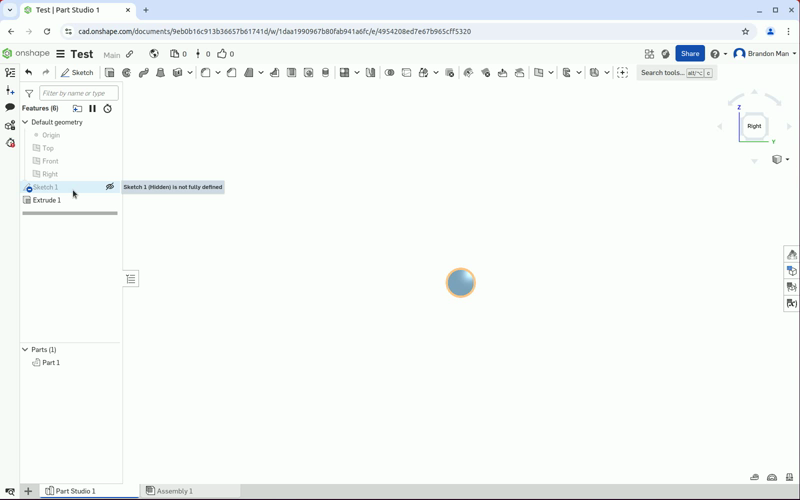
click(73, 189)
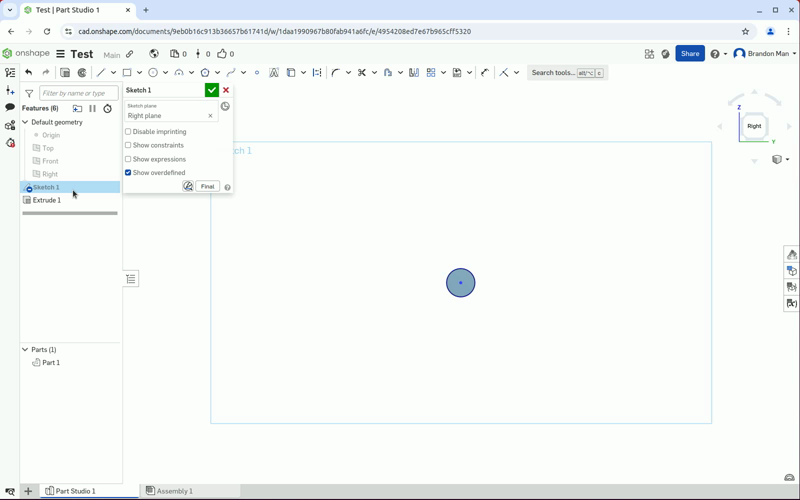
mouse_move(229, 92)
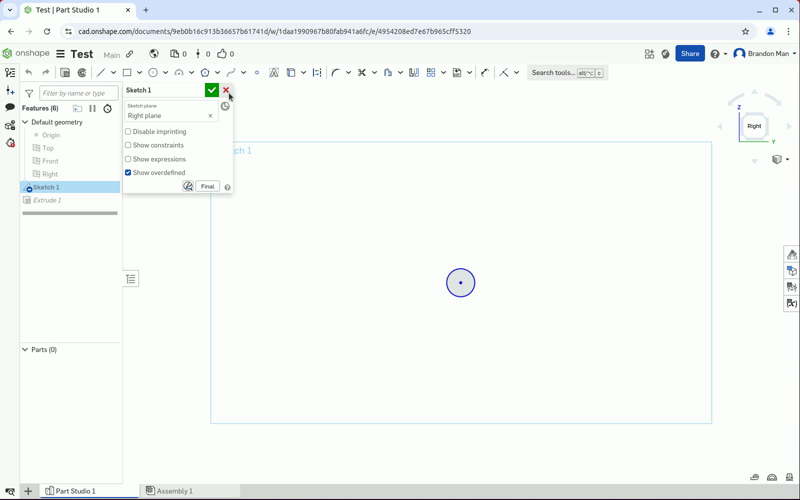
click(229, 92)
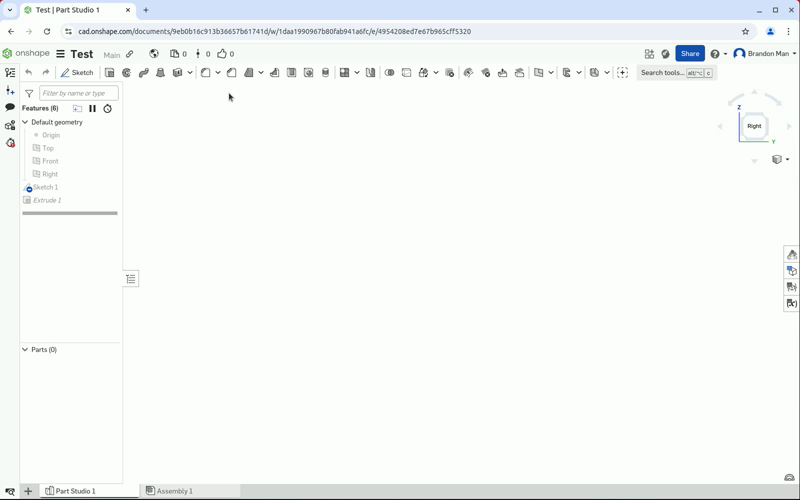
mouse_move(73, 352)
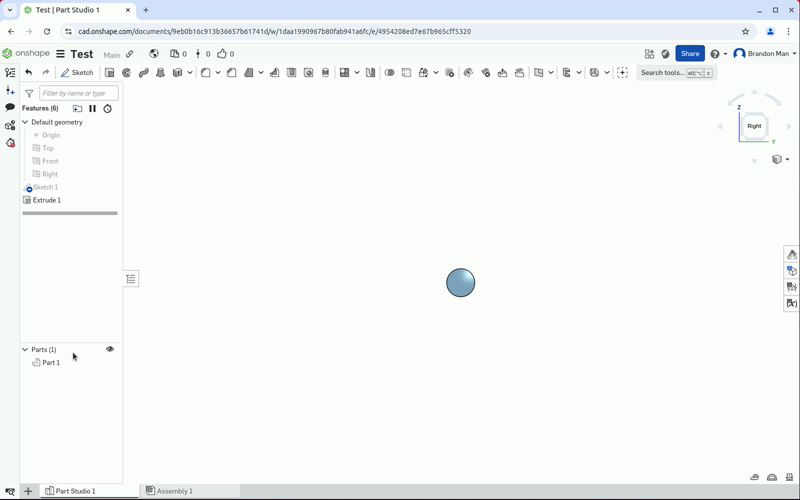
key(y)
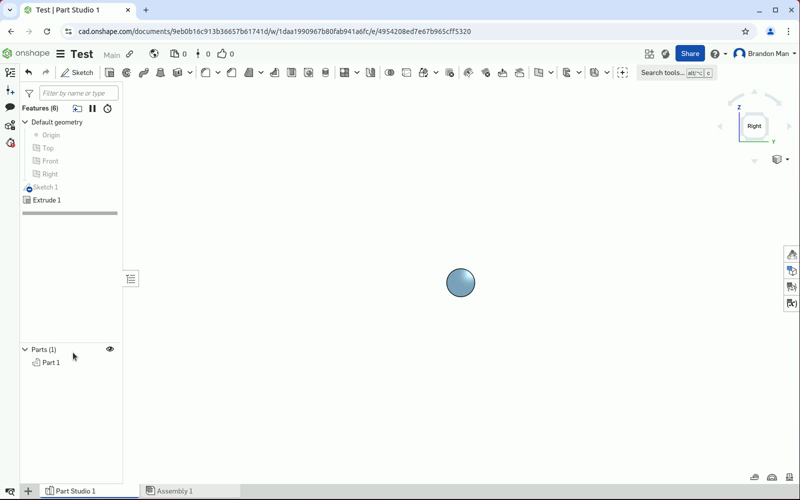
key(shift+p)
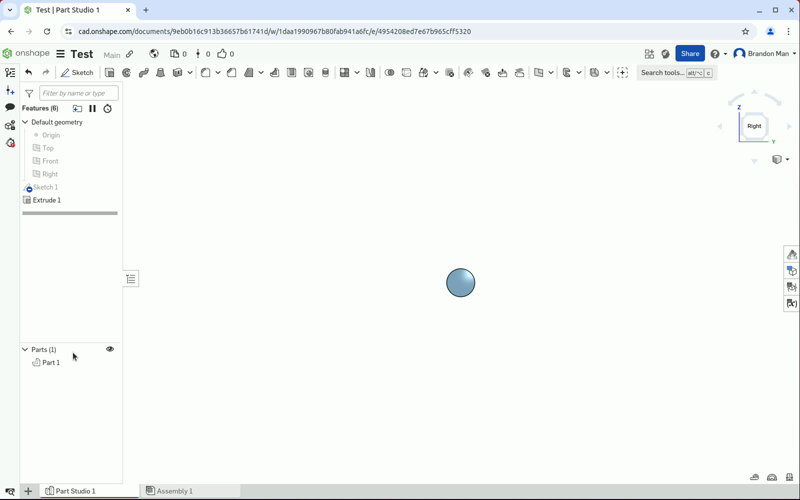
key(space)
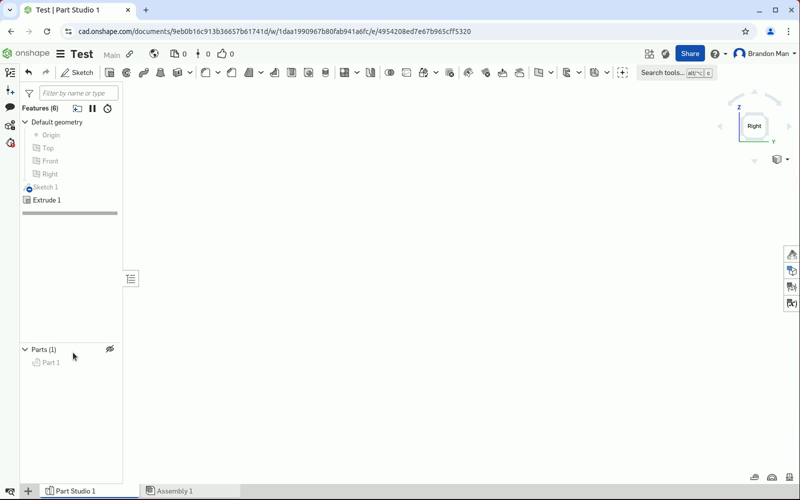
key_down(shift)
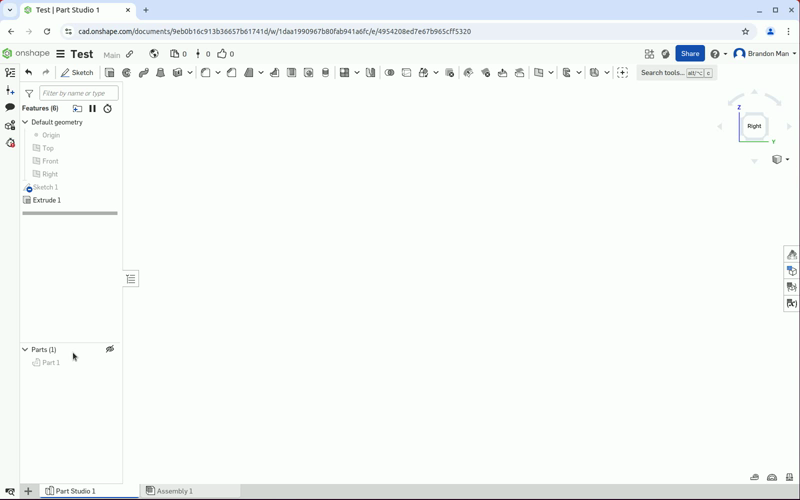
key(right)
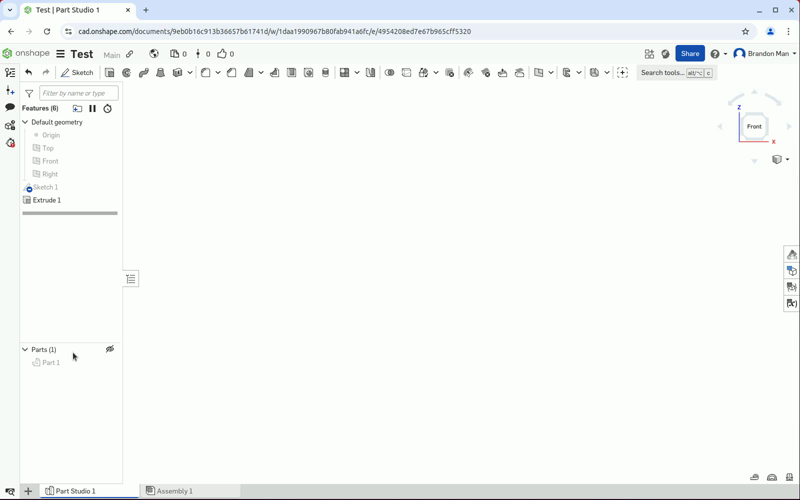
key_up(shift)
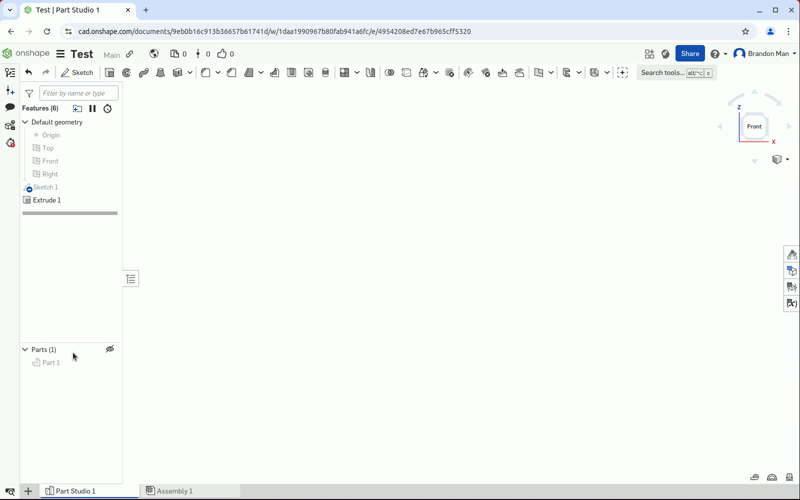
key(space)
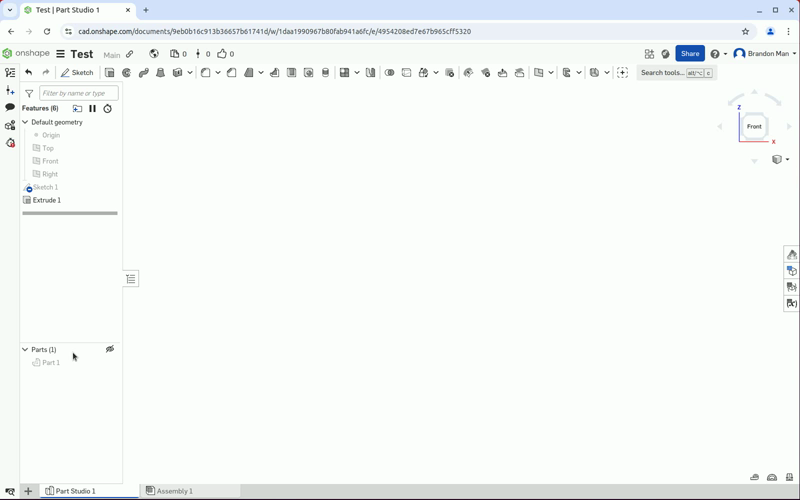
key_down(shift)
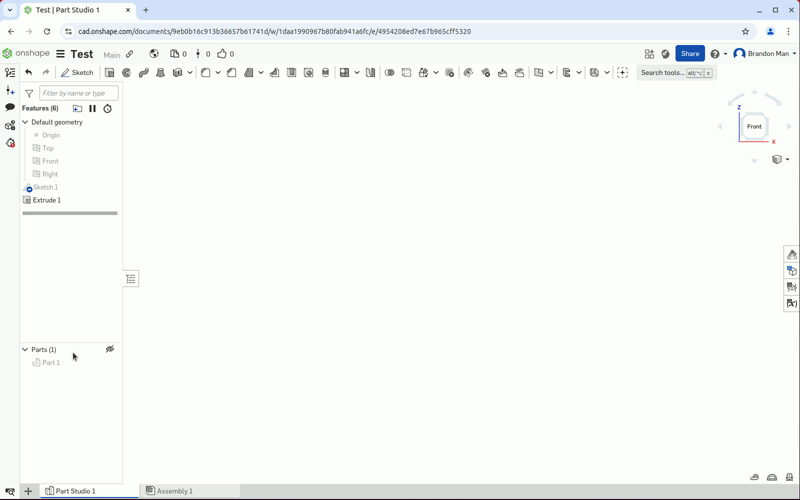
key(down)
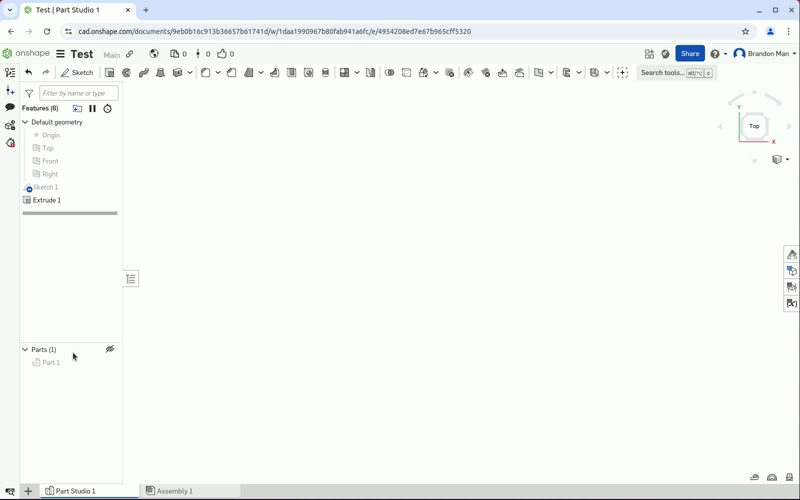
key_up(shift)
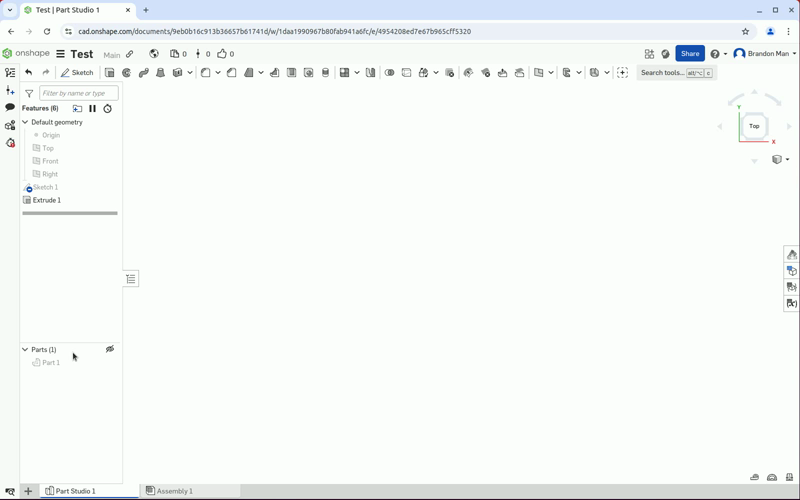
mouse_move(73, 352)
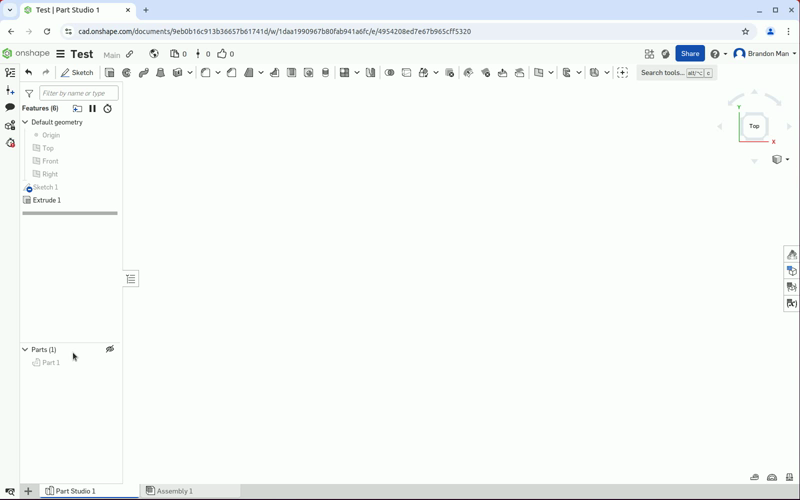
key(shift+y)
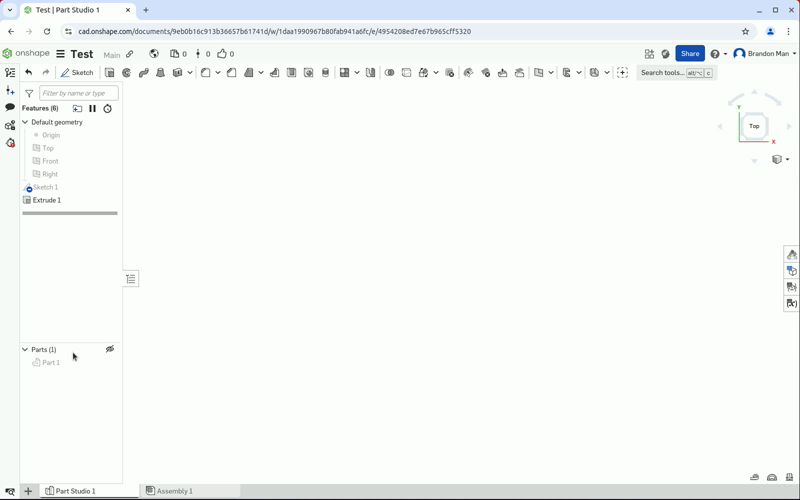
key(shift+s)
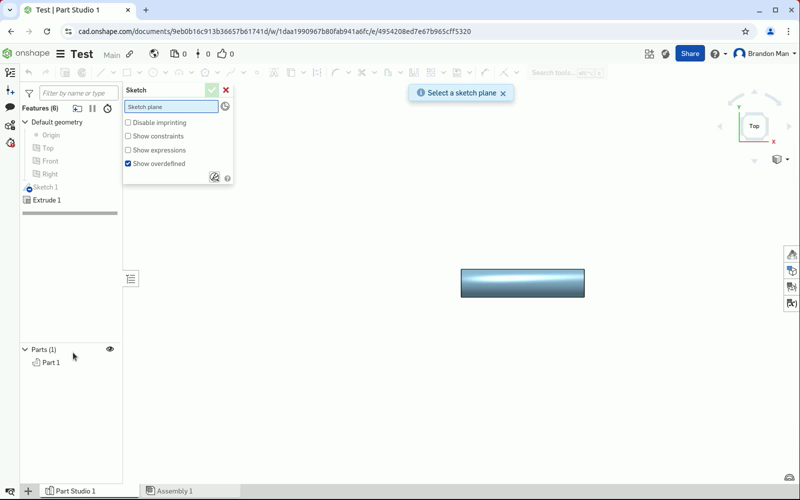
mouse_move(73, 150)
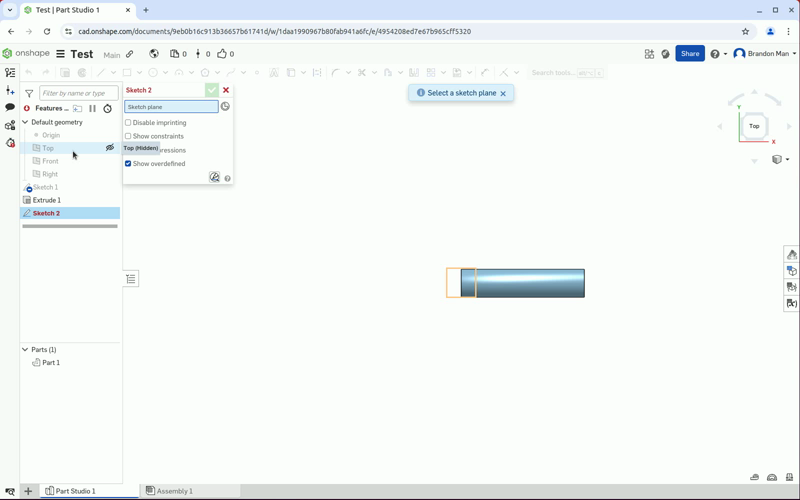
click(73, 150)
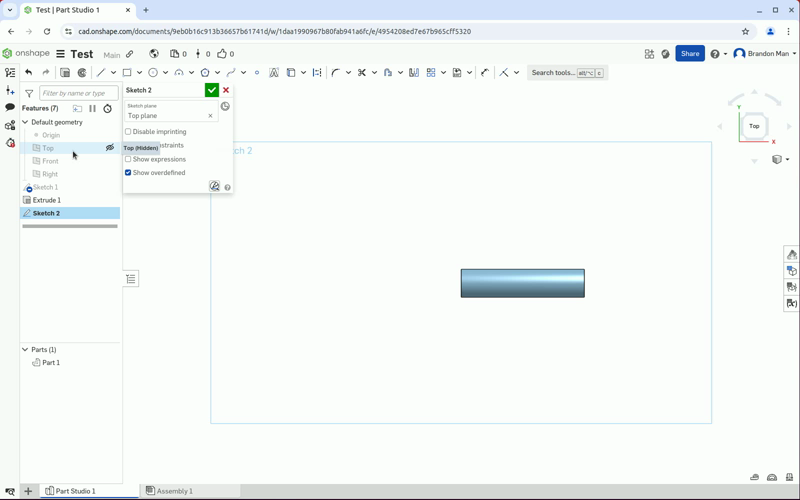
mouse_move(73, 352)
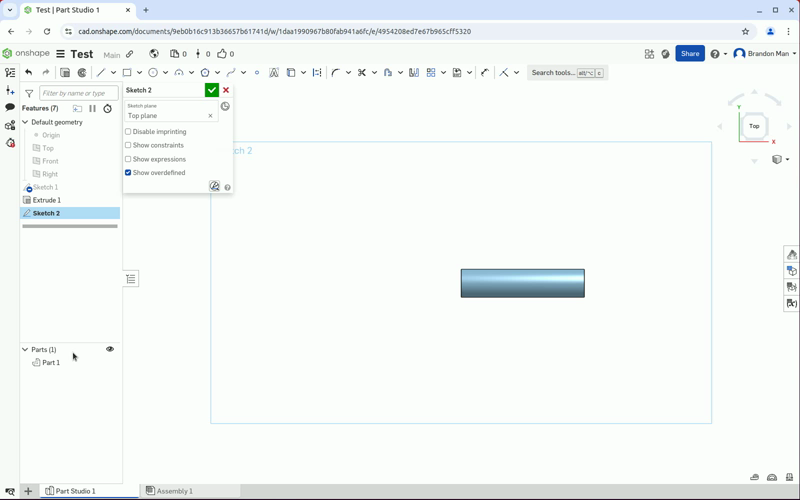
key(y)
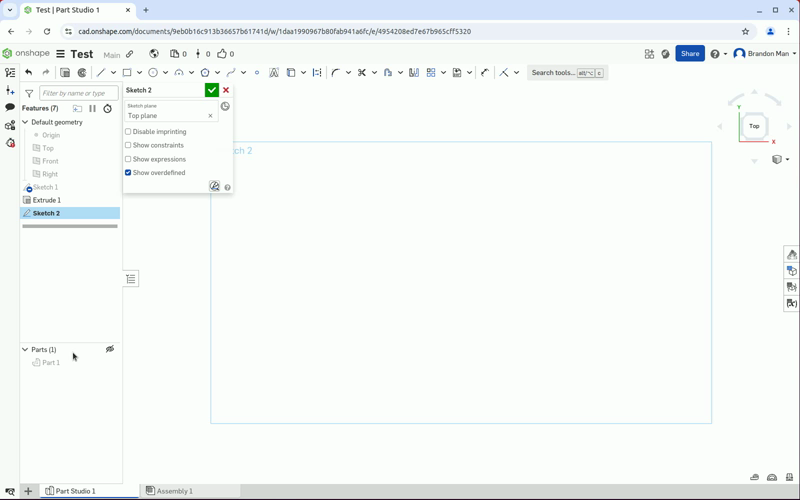
key(c)
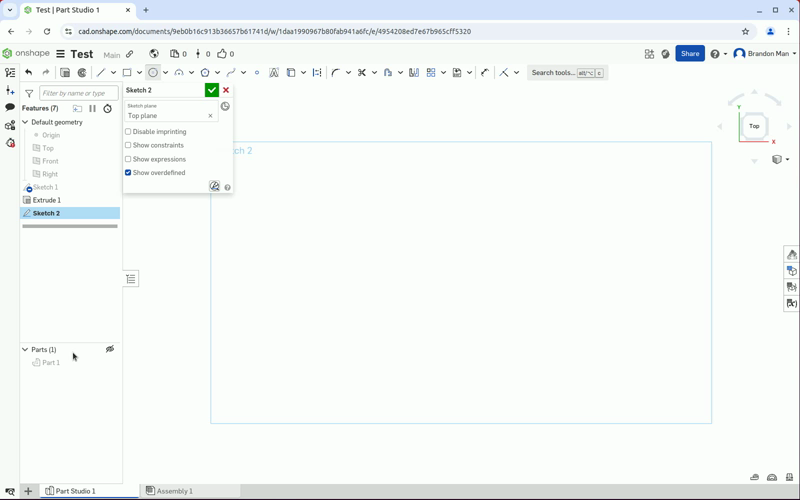
key_down(shift)
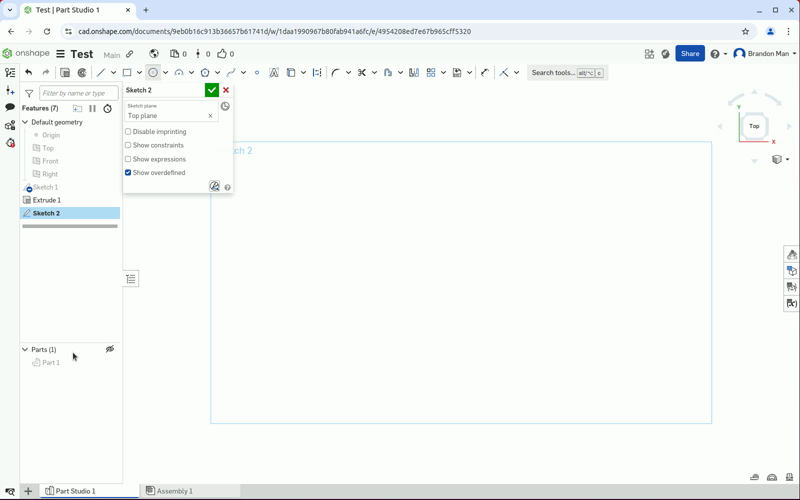
mouse_move(583, 282)
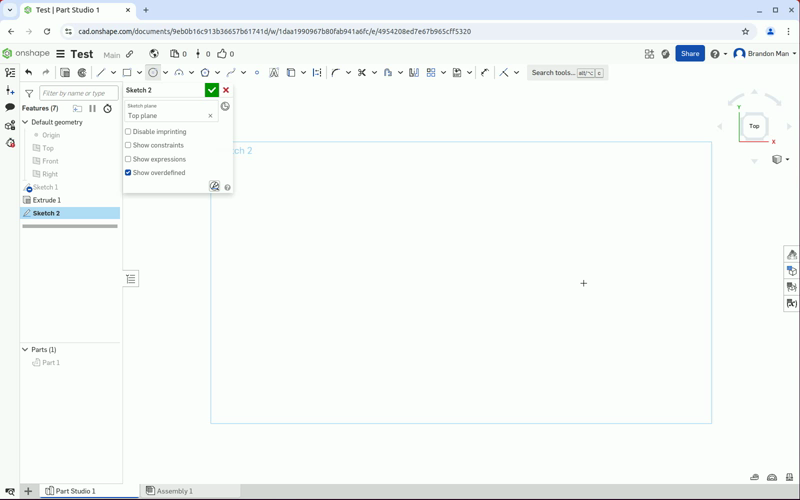
click(583, 282)
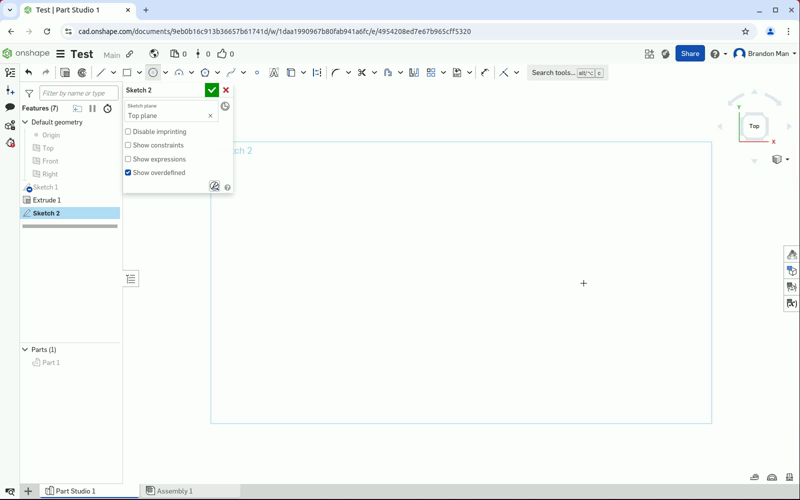
key_up(shift)
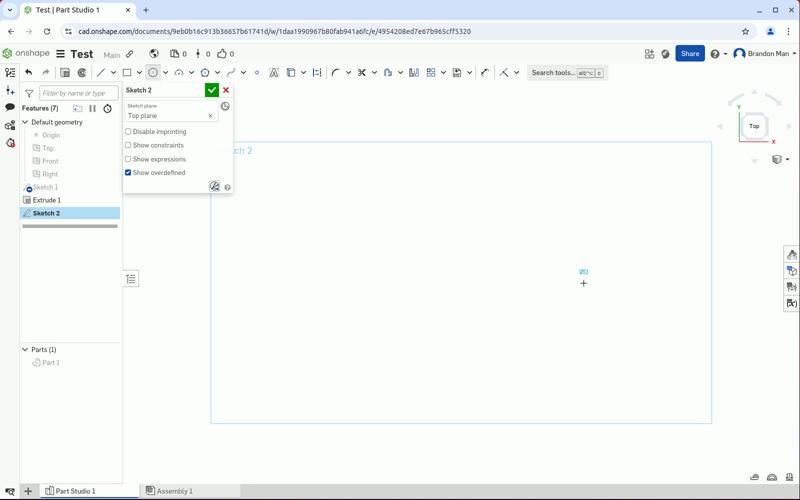
mouse_move(589, 282)
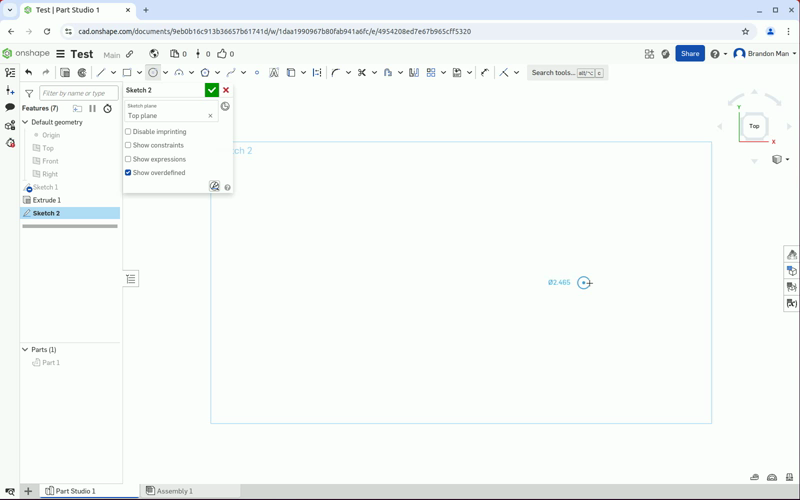
click(589, 282)
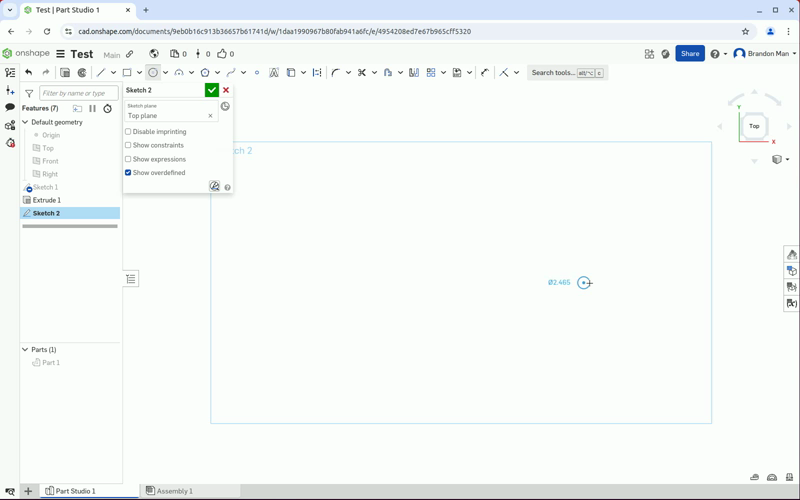
key(esc)
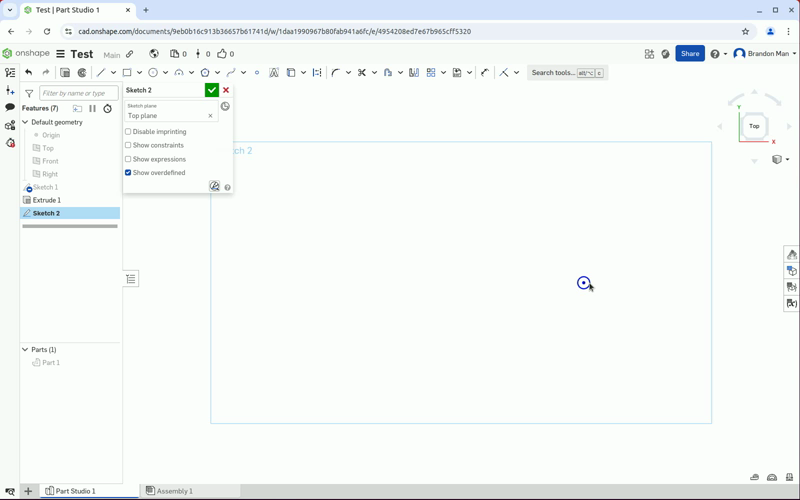
mouse_move(584, 281)
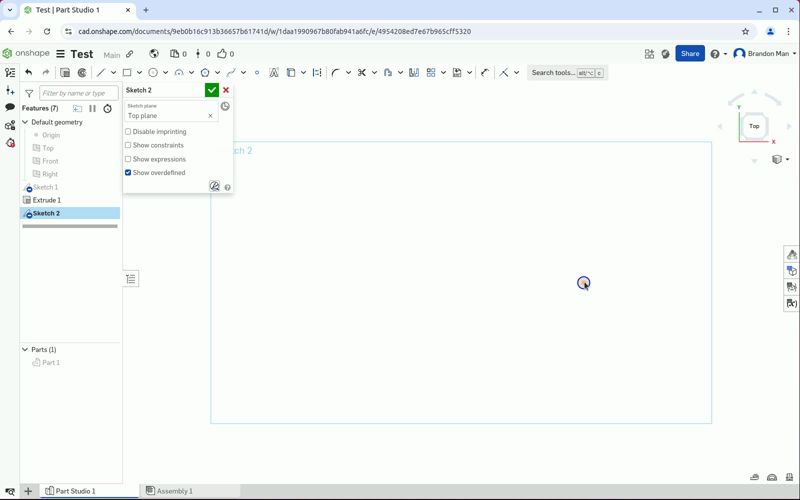
scroll(6)
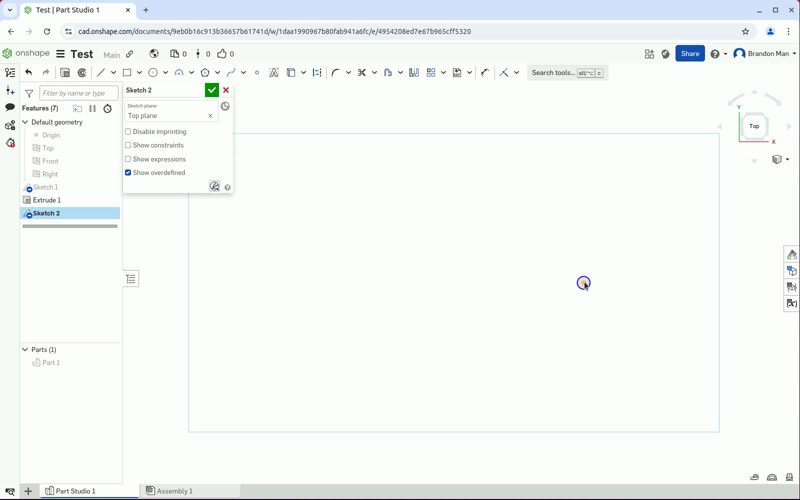
scroll(6)
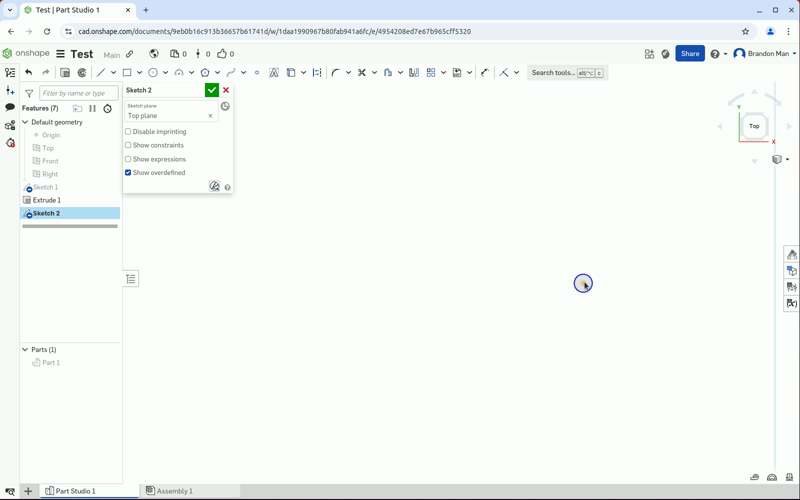
scroll(6)
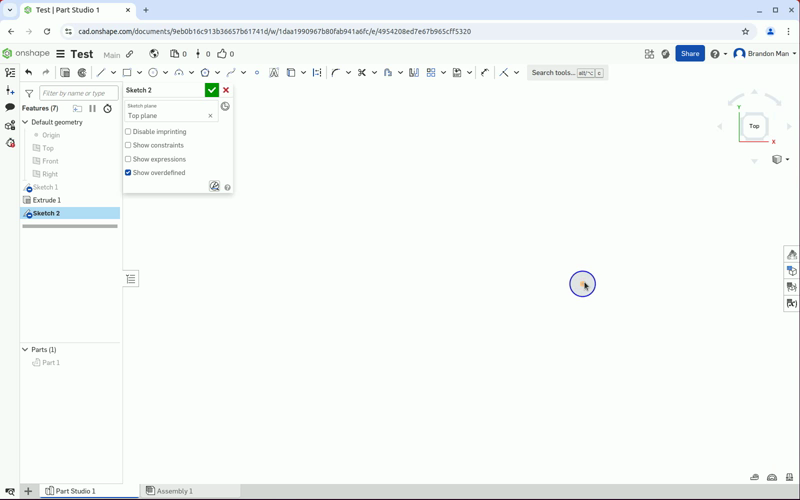
scroll(6)
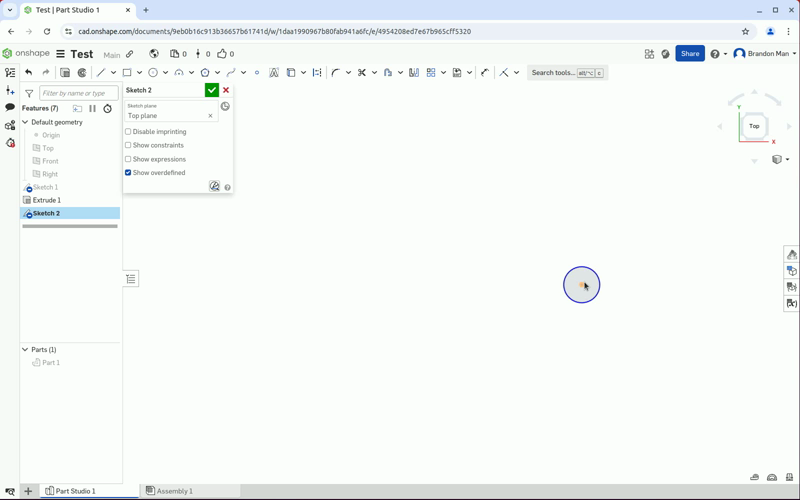
scroll(6)
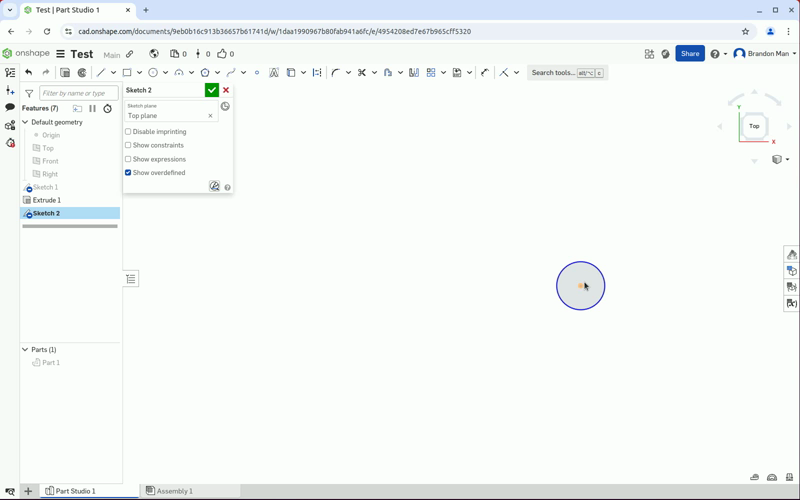
scroll(6)
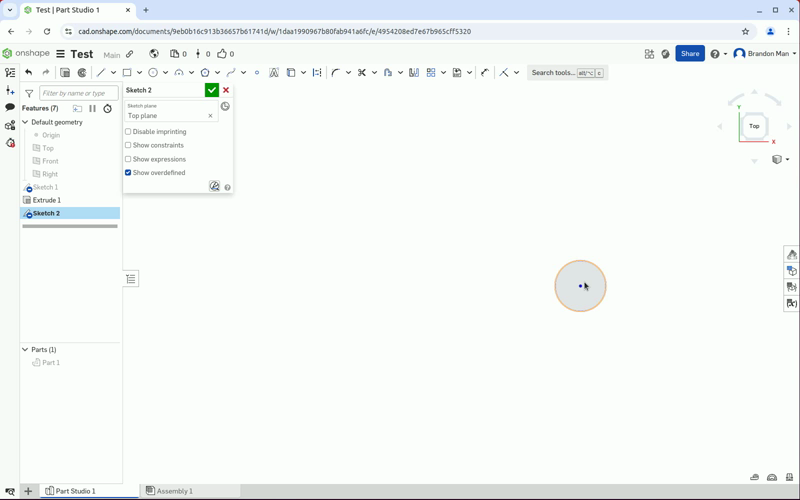
scroll(6)
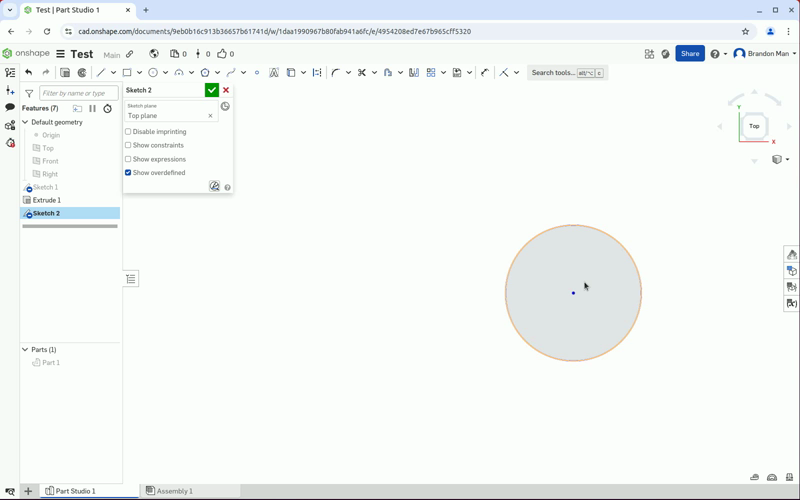
click(584, 281)
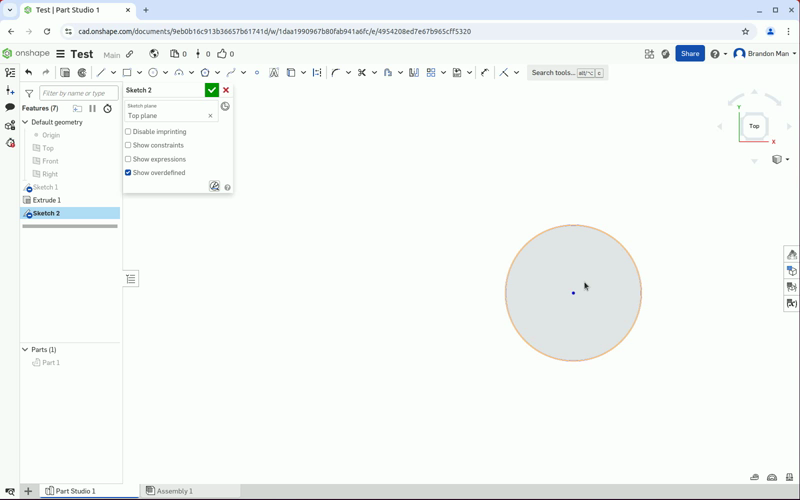
scroll(-6)
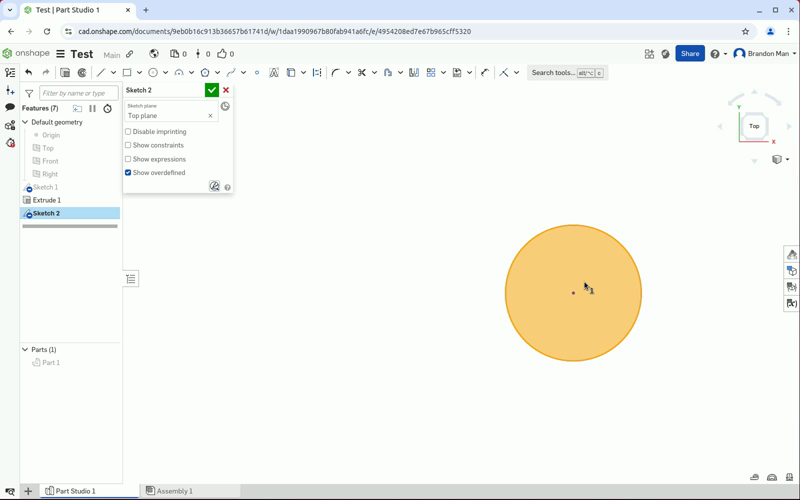
scroll(-6)
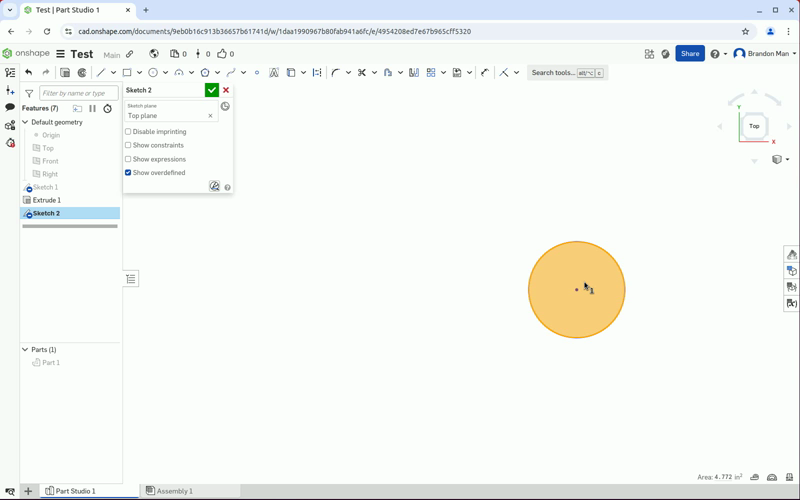
scroll(-6)
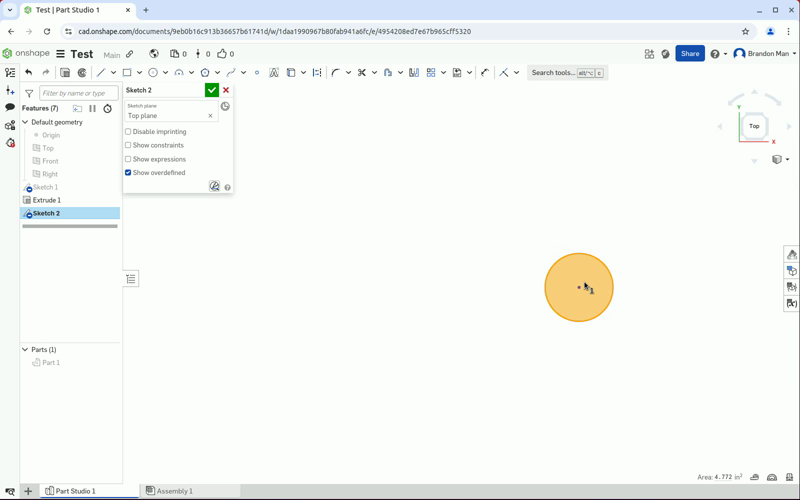
scroll(-6)
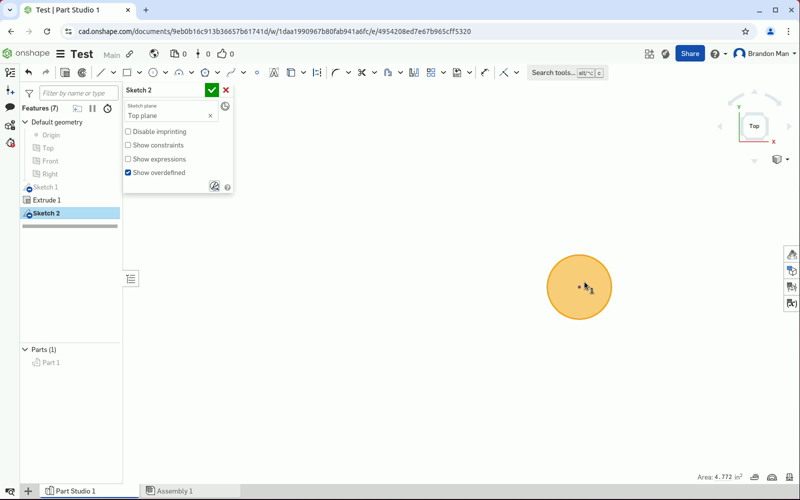
scroll(-6)
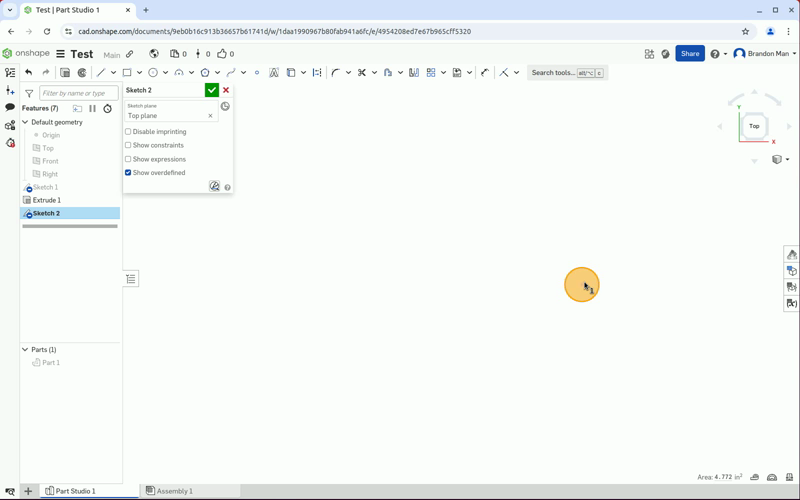
scroll(-6)
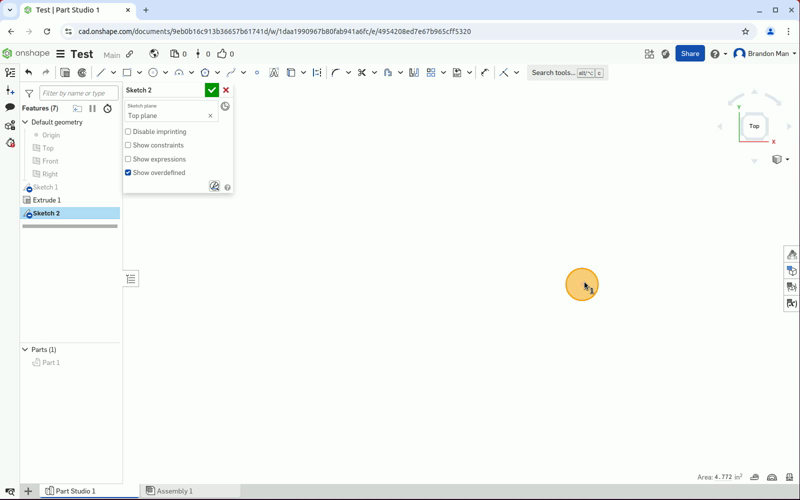
scroll(-6)
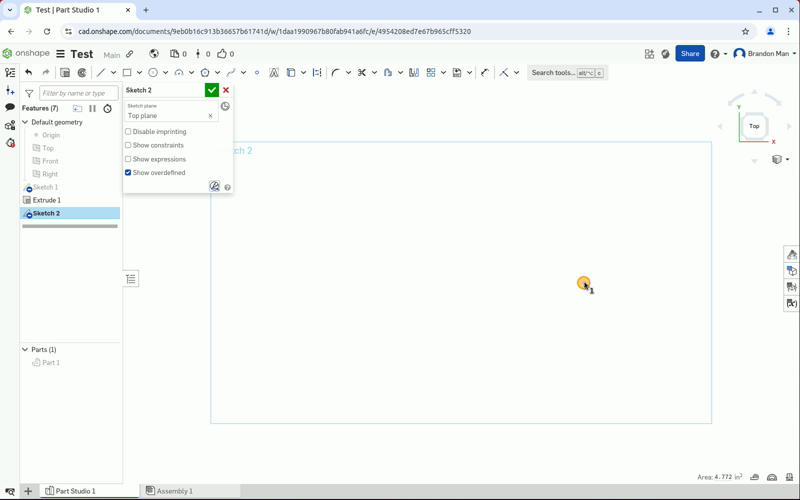
mouse_move(73, 352)
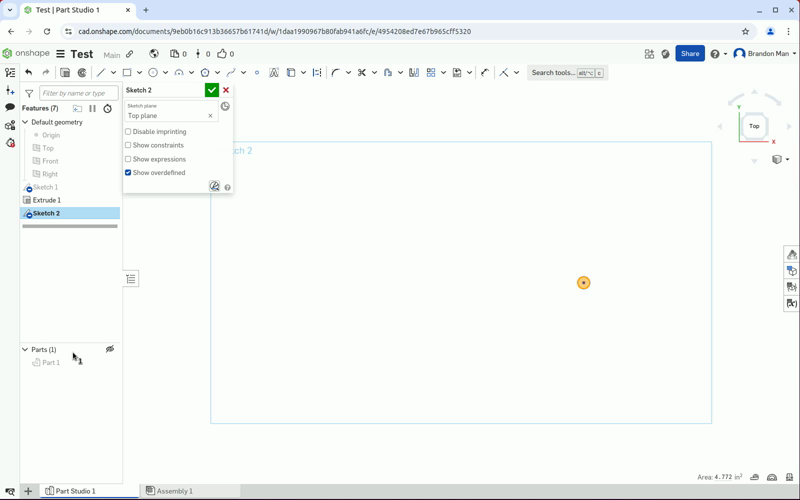
key(shift+y)
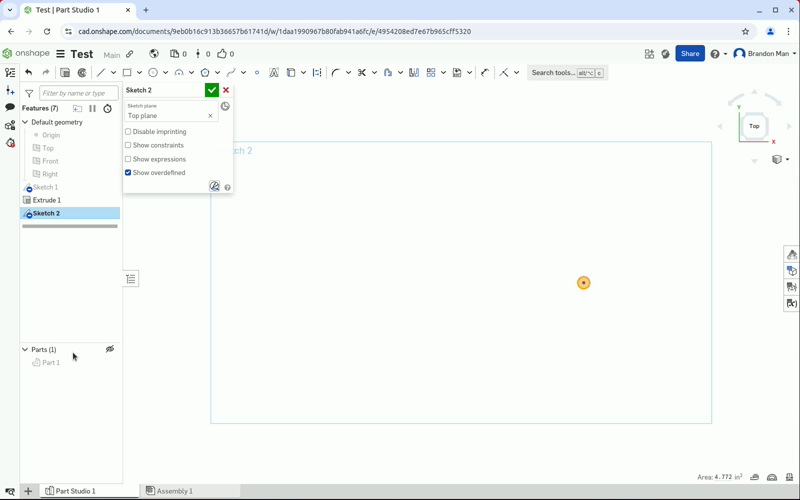
key(shift+e)
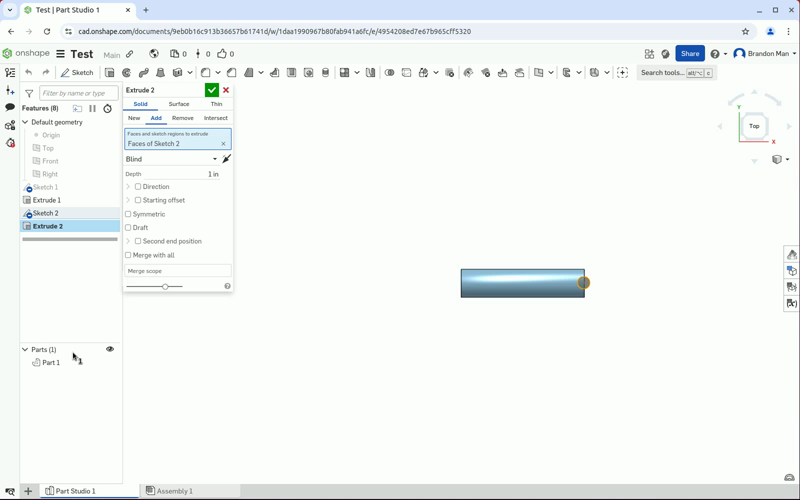
mouse_move(143, 106)
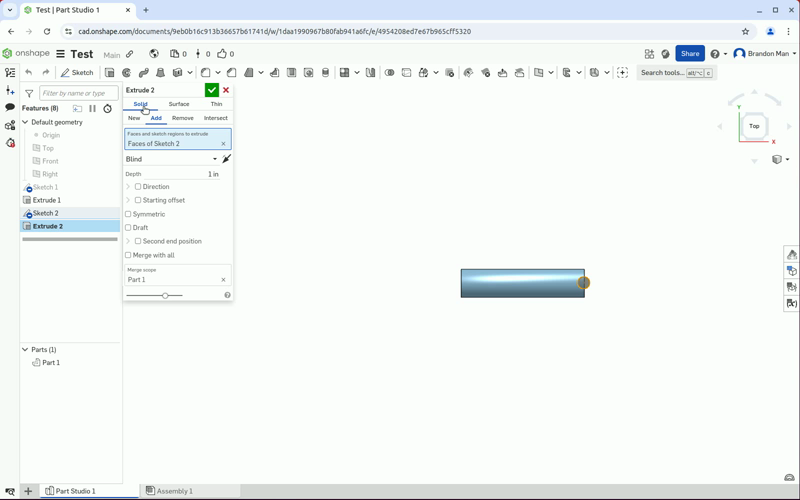
click(143, 106)
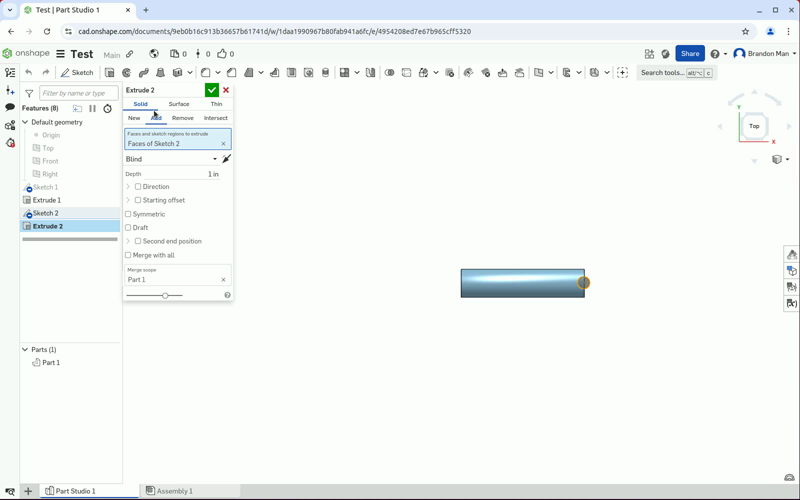
mouse_move(186, 120)
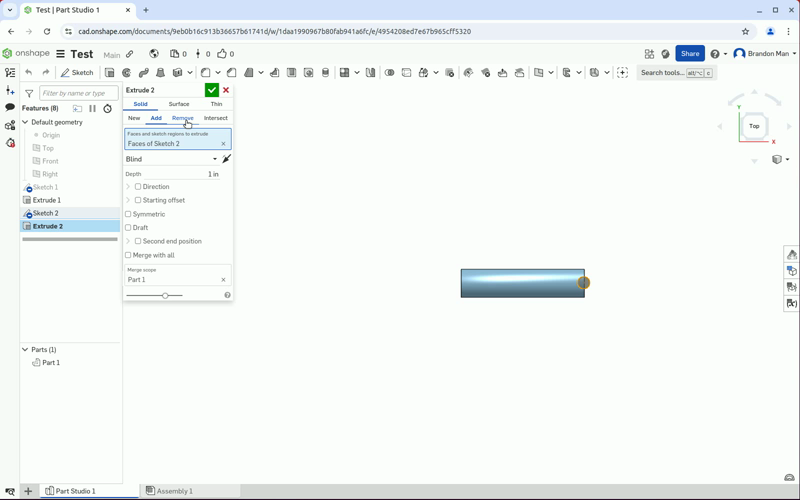
click(186, 120)
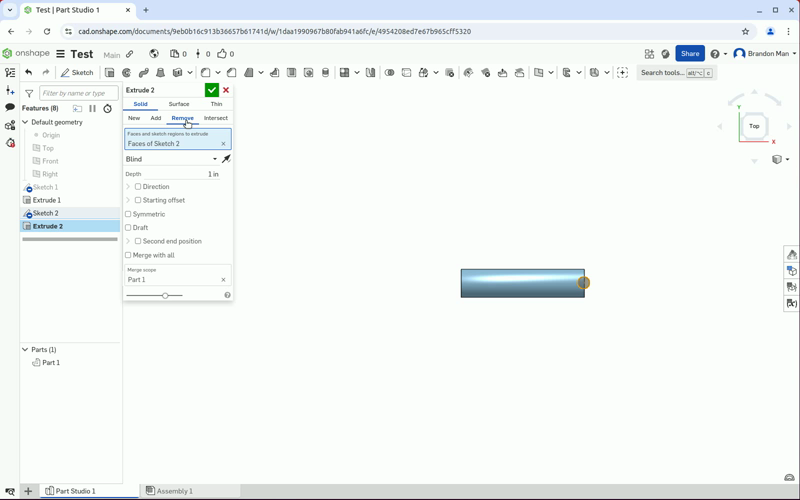
key(tab, 4)
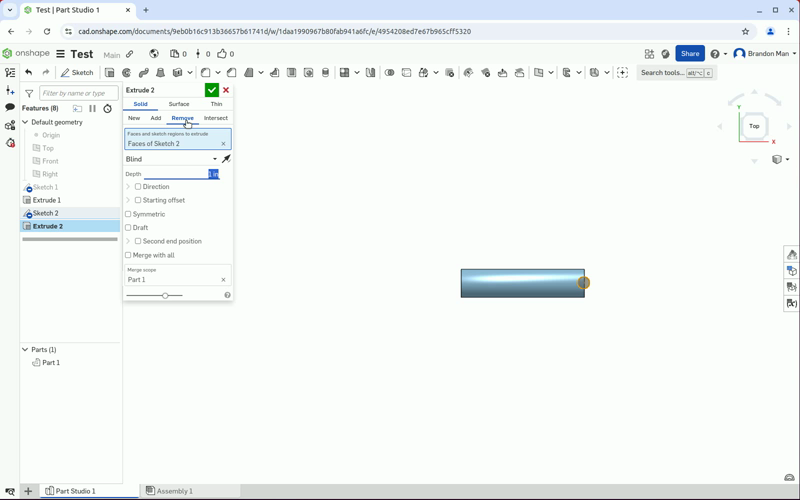
text(33.7)
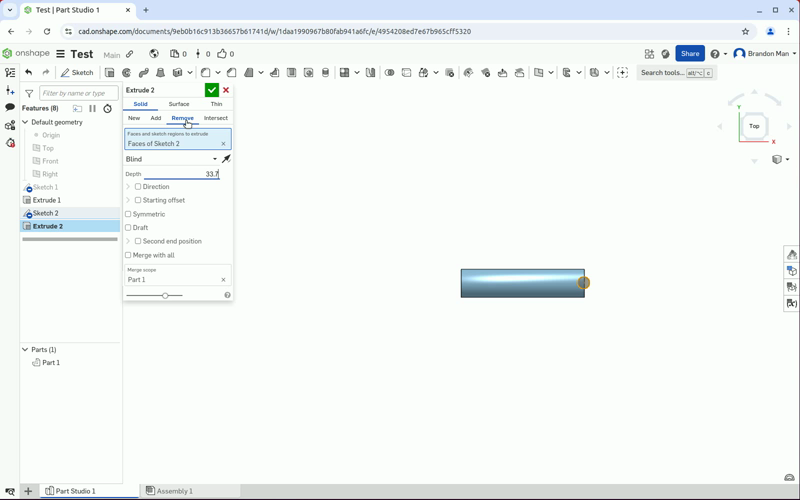
key(tab, 3)
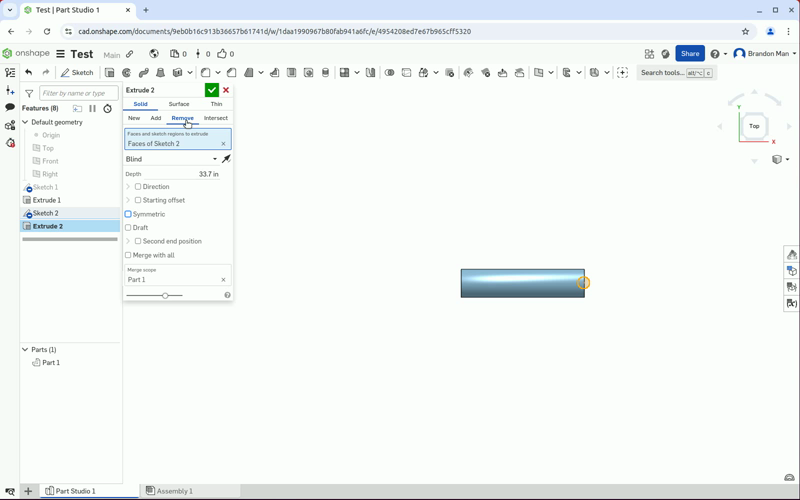
key(space)
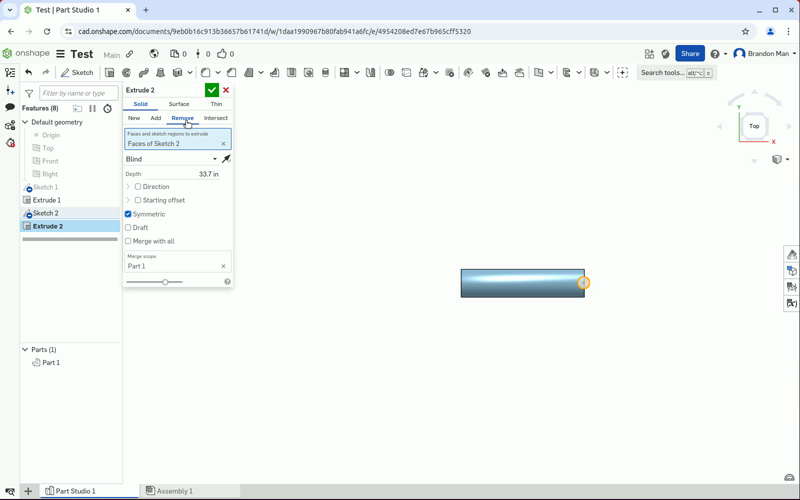
key(tab, 2)
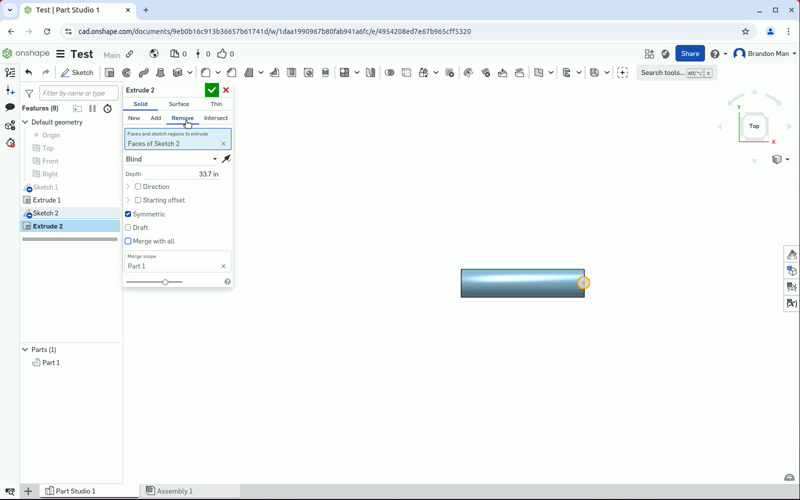
key(space)
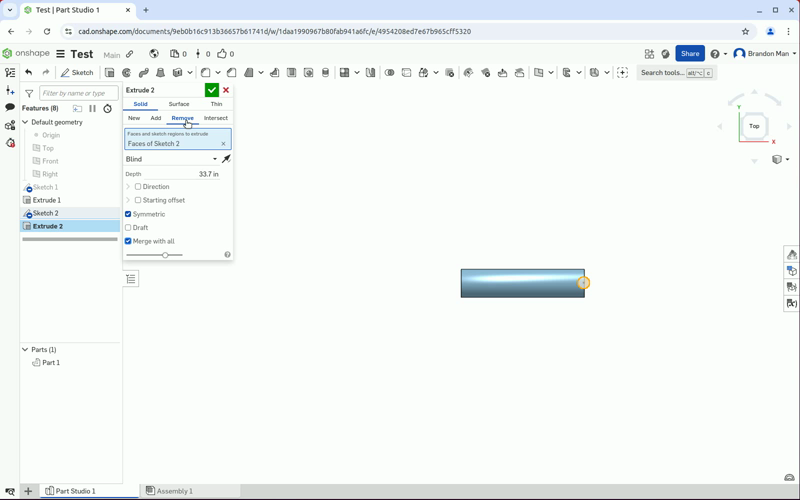
key(enter)
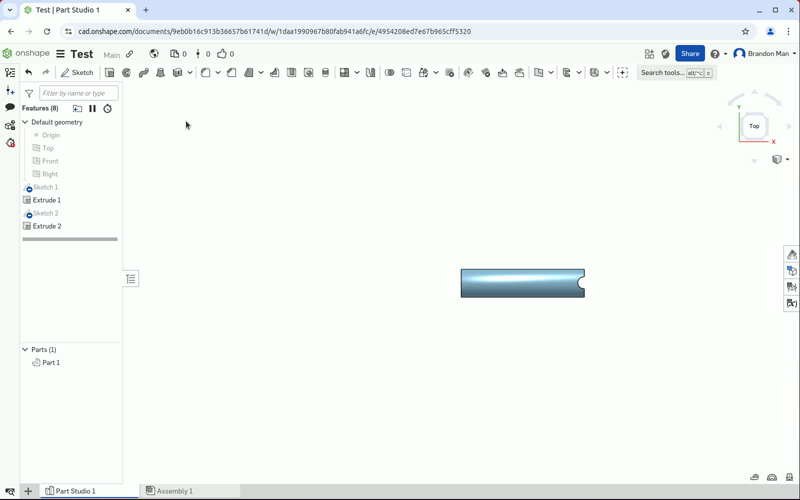
key(shift+h)
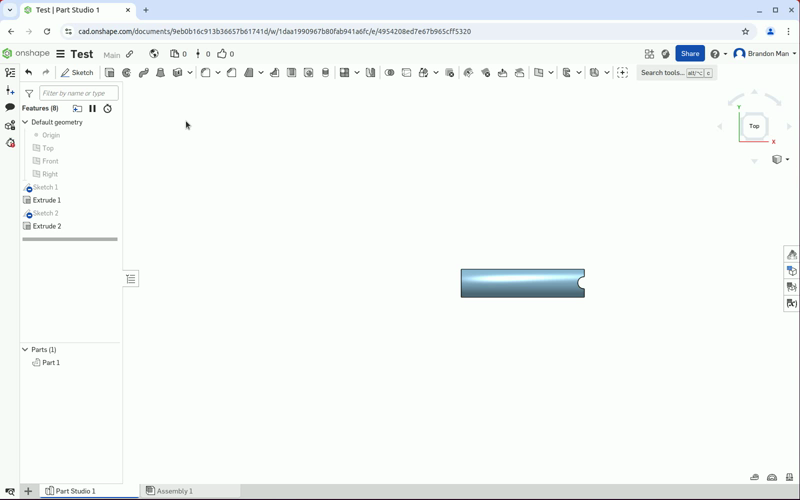
key(shift+h)
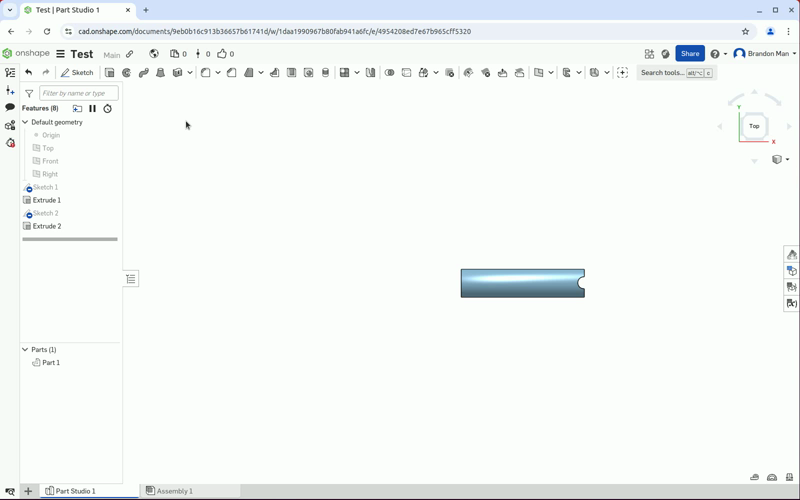
mouse_move(73, 189)
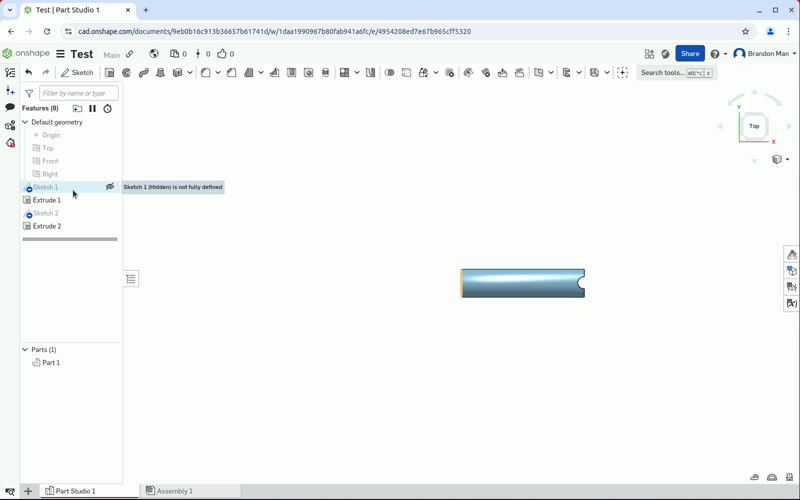
click(73, 189)
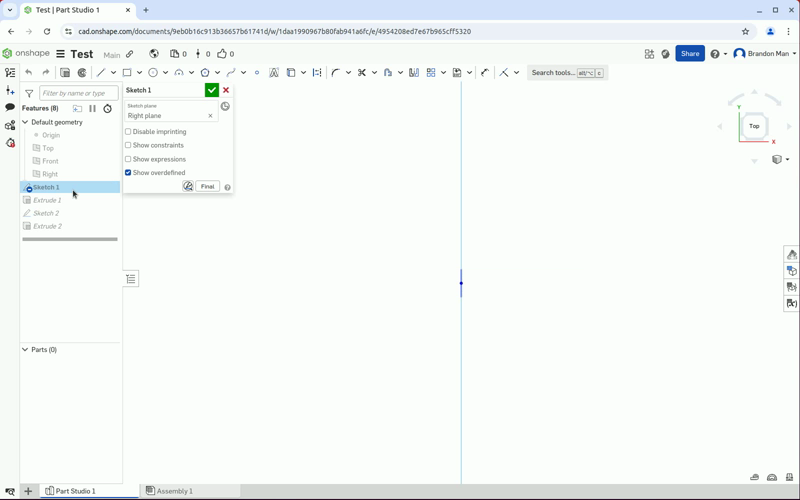
mouse_move(229, 92)
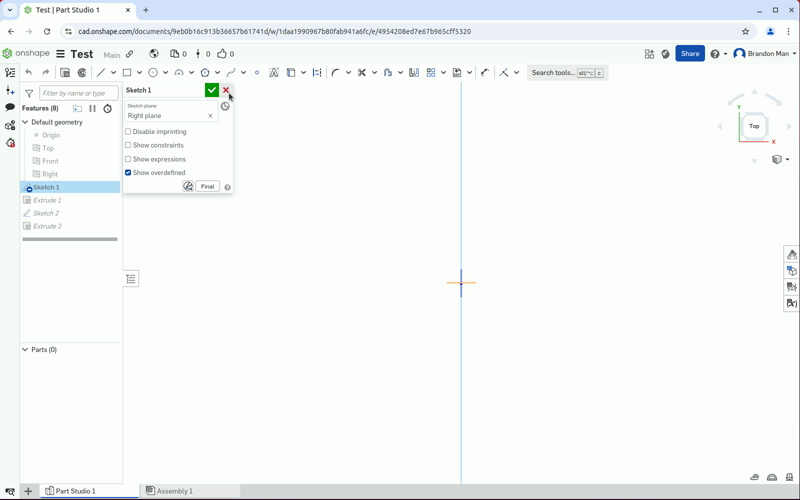
click(229, 92)
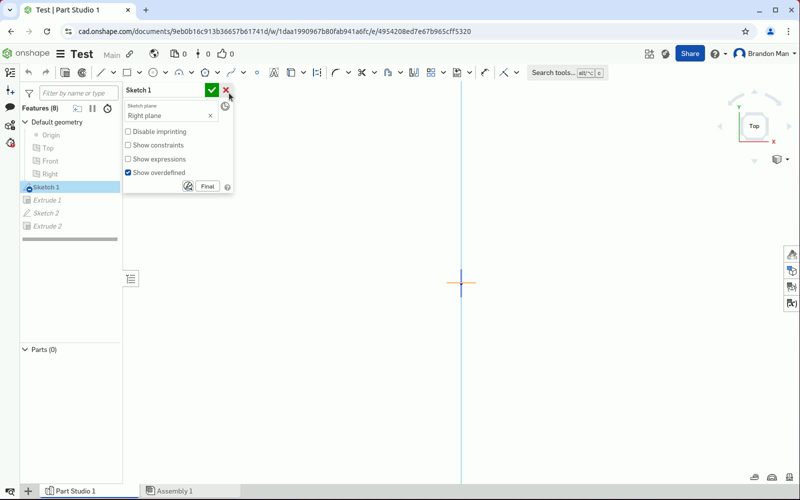
key(shift+s)
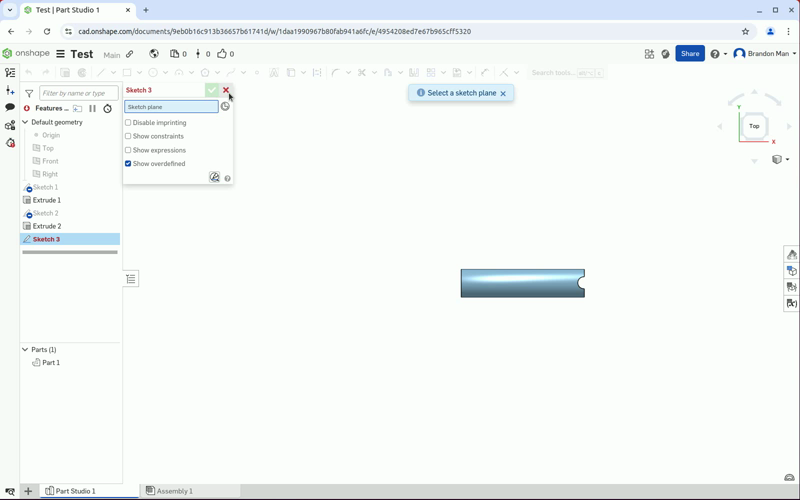
mouse_move(73, 150)
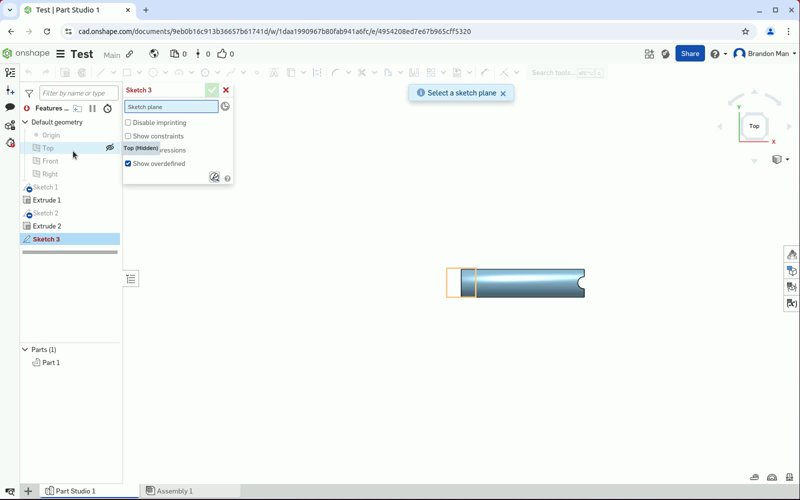
click(73, 150)
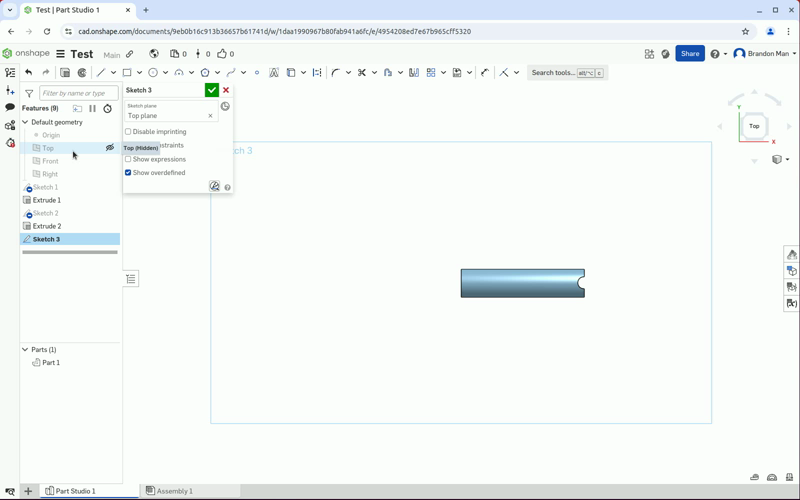
mouse_move(73, 352)
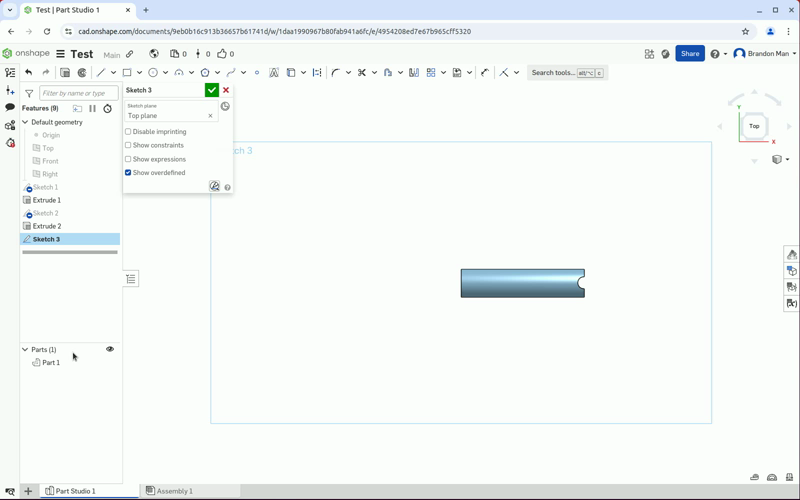
key(y)
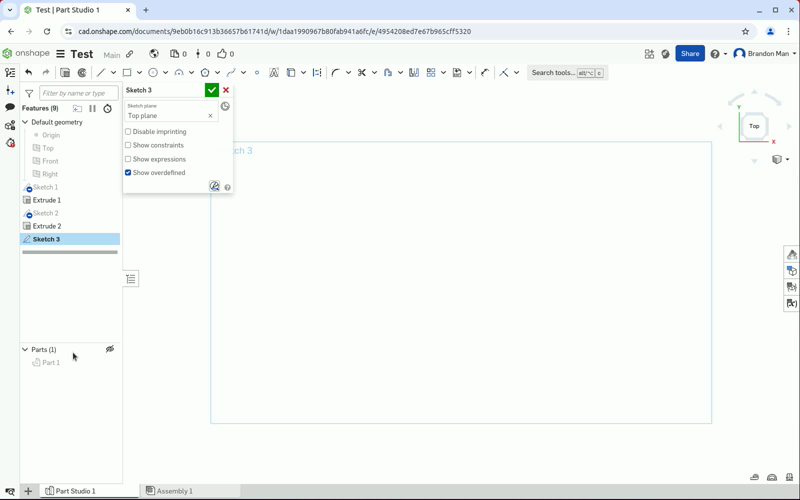
key(c)
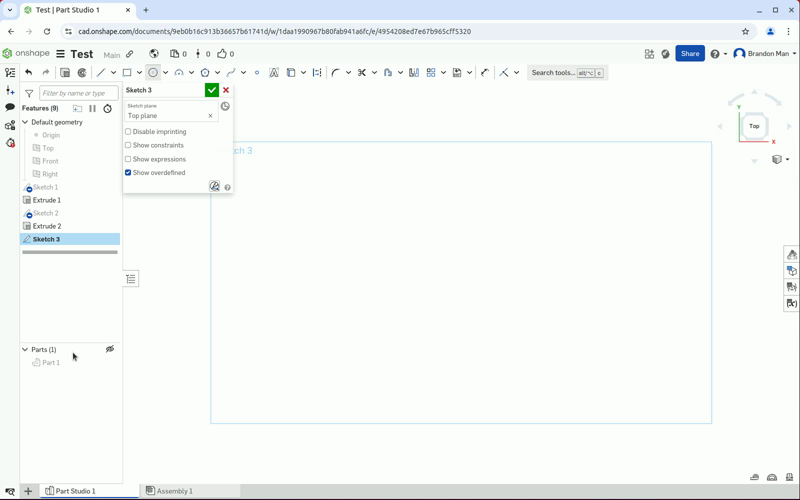
key_down(shift)
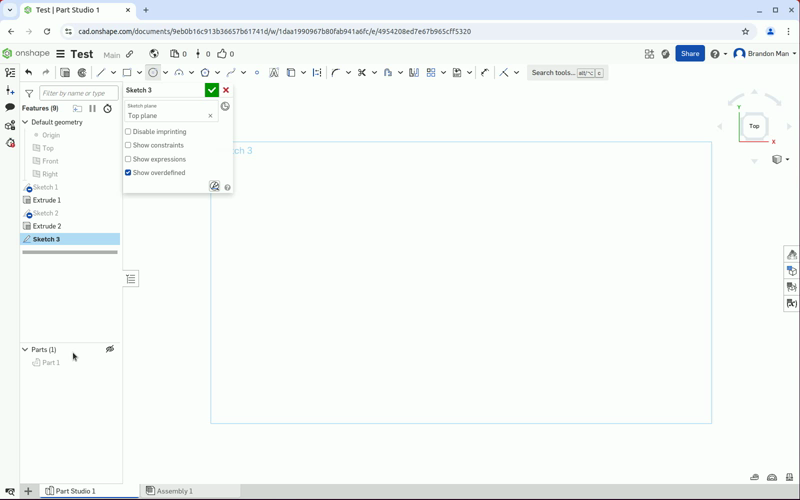
mouse_move(460, 282)
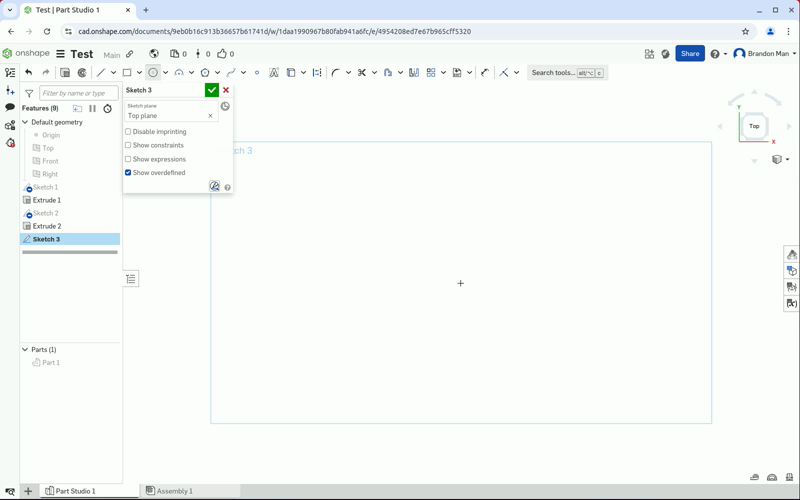
click(460, 282)
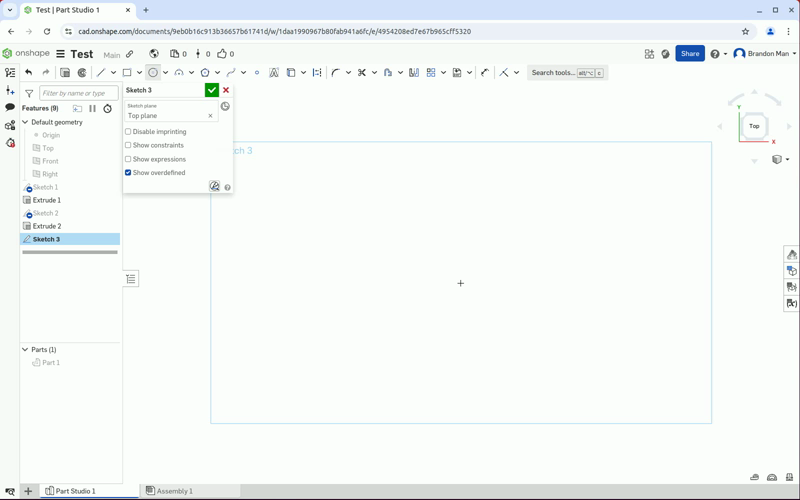
key_up(shift)
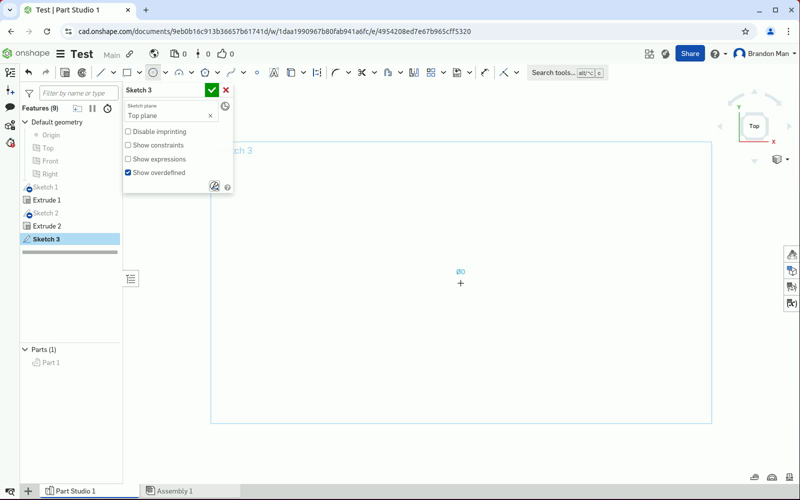
mouse_move(478, 282)
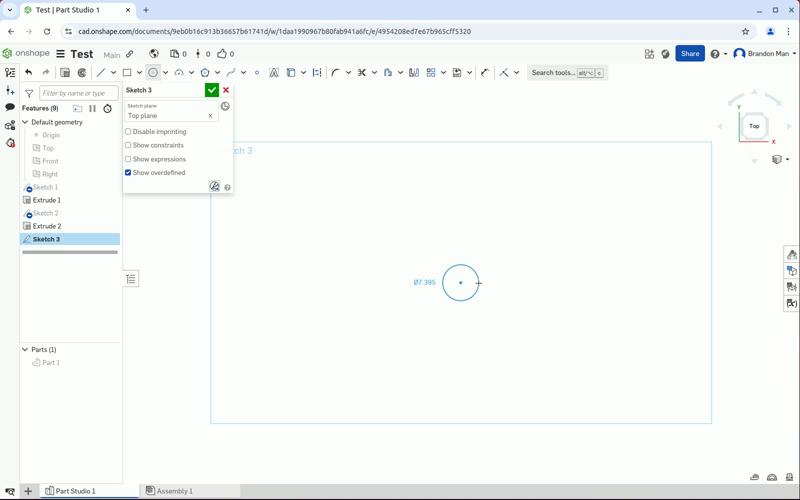
click(478, 282)
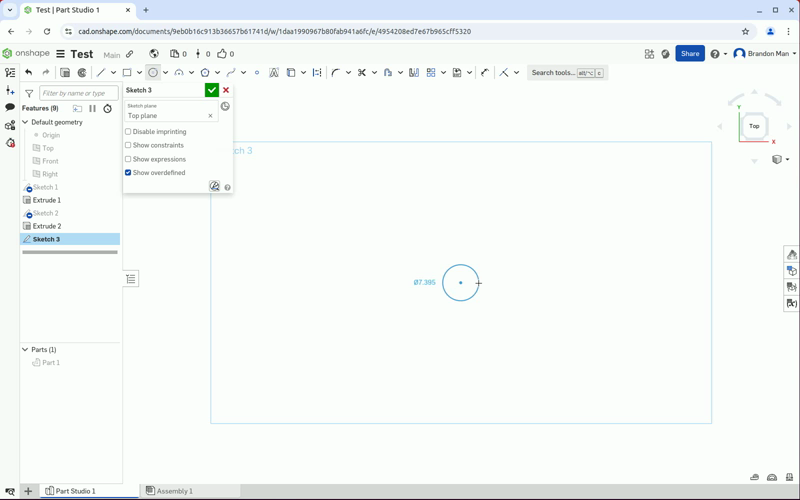
key(esc)
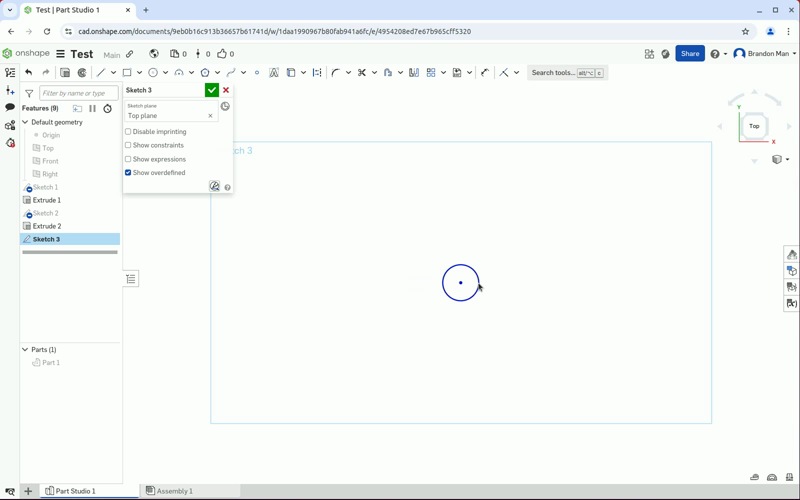
mouse_move(461, 276)
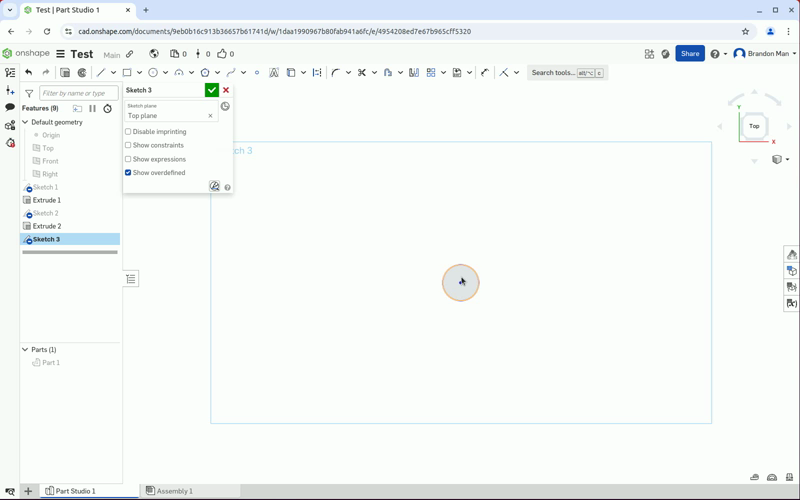
scroll(6)
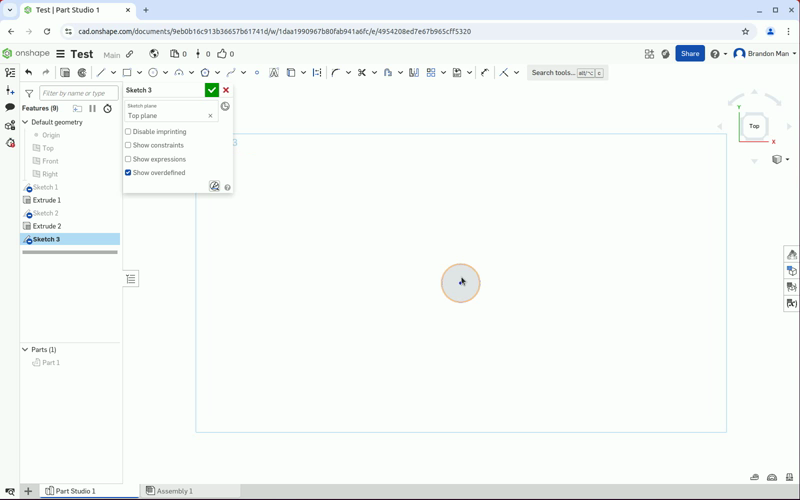
scroll(6)
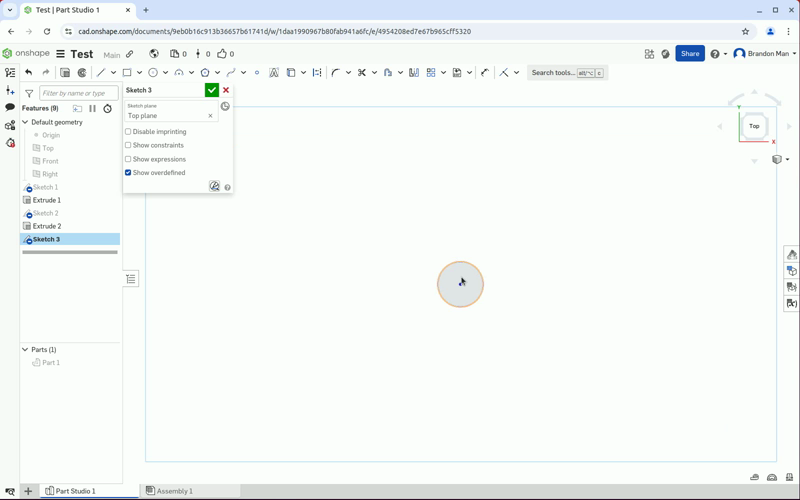
scroll(6)
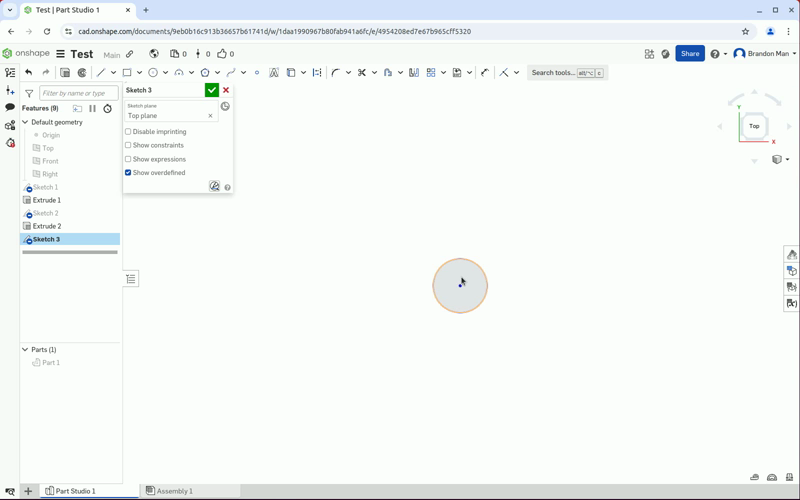
scroll(6)
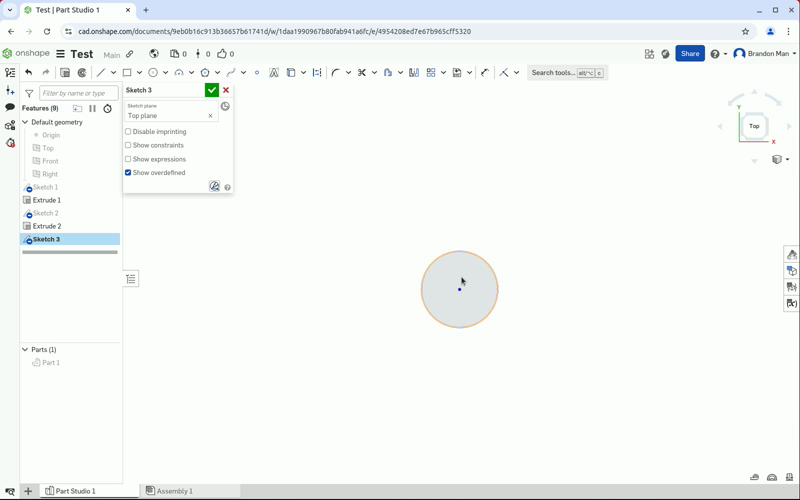
scroll(6)
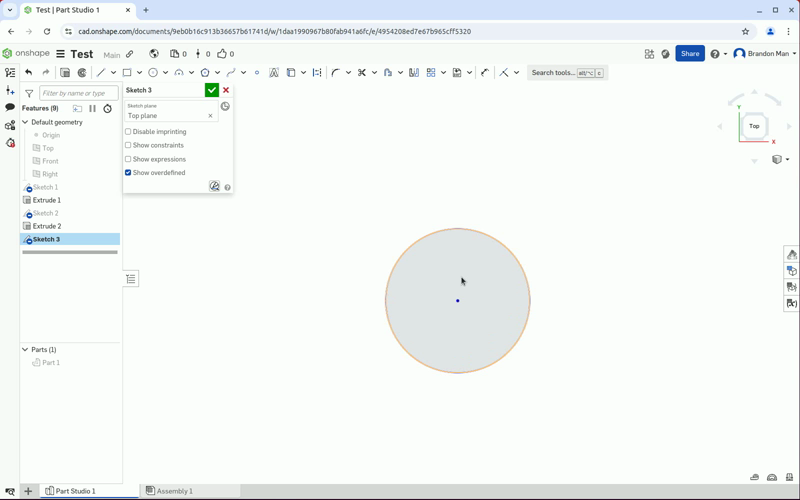
scroll(6)
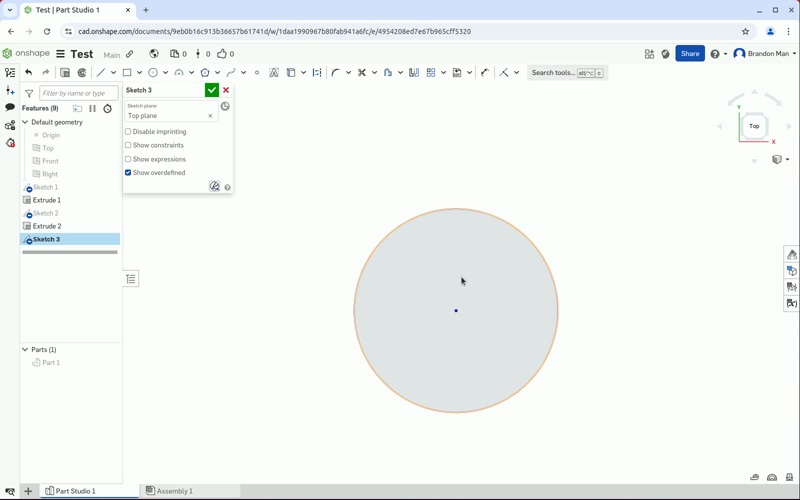
scroll(6)
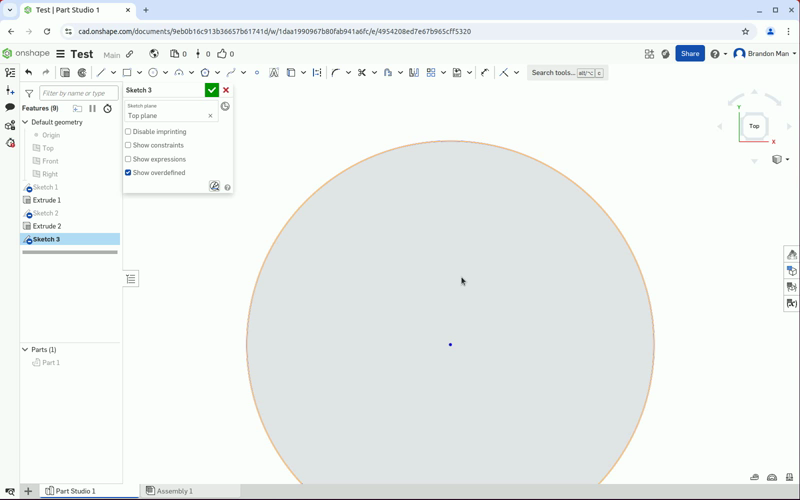
click(461, 276)
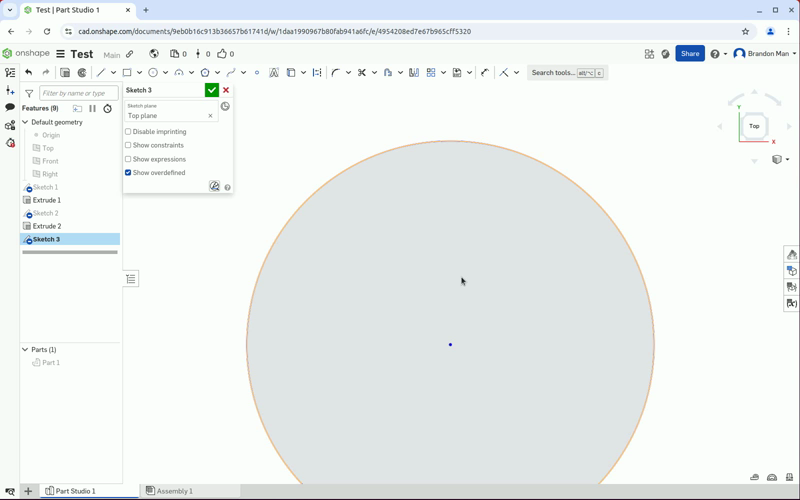
scroll(-6)
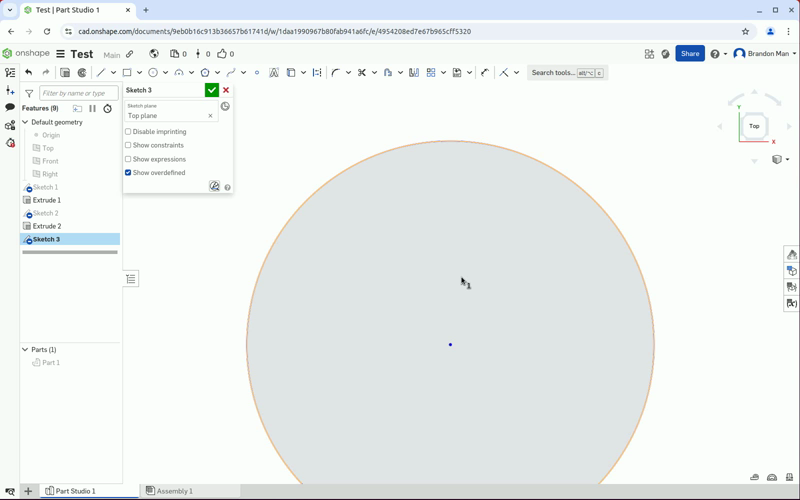
scroll(-6)
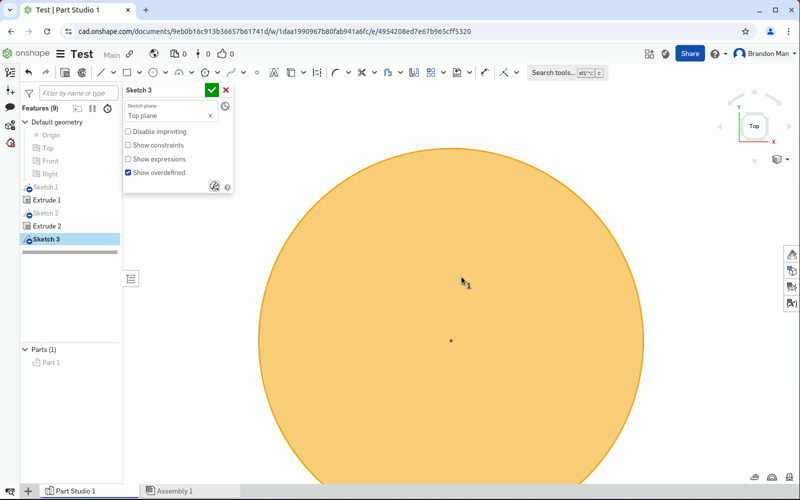
scroll(-6)
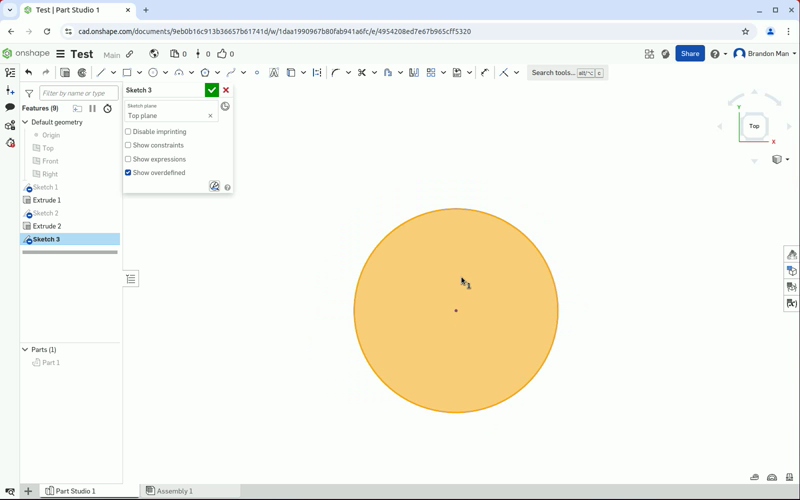
scroll(-6)
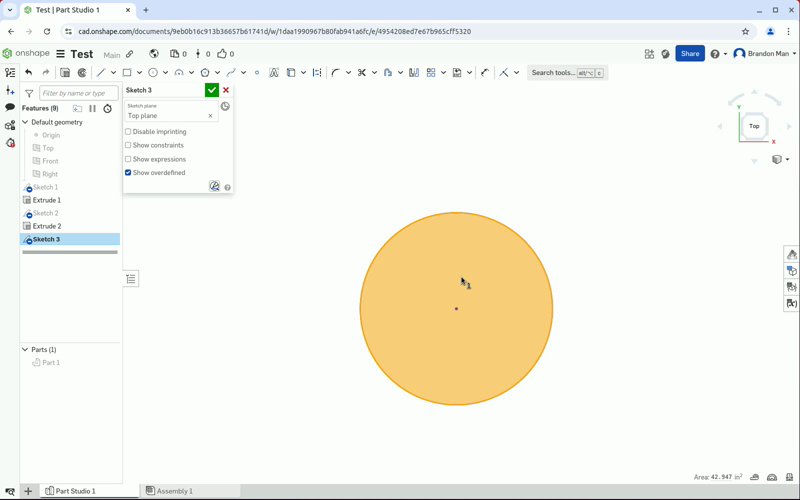
scroll(-6)
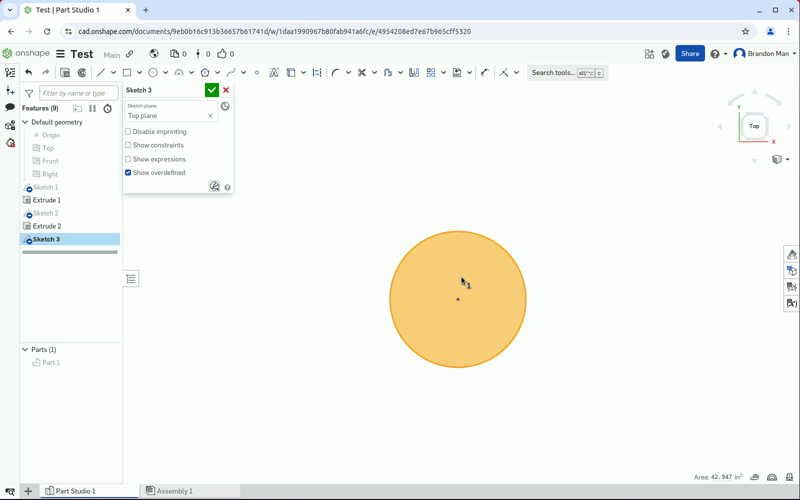
scroll(-6)
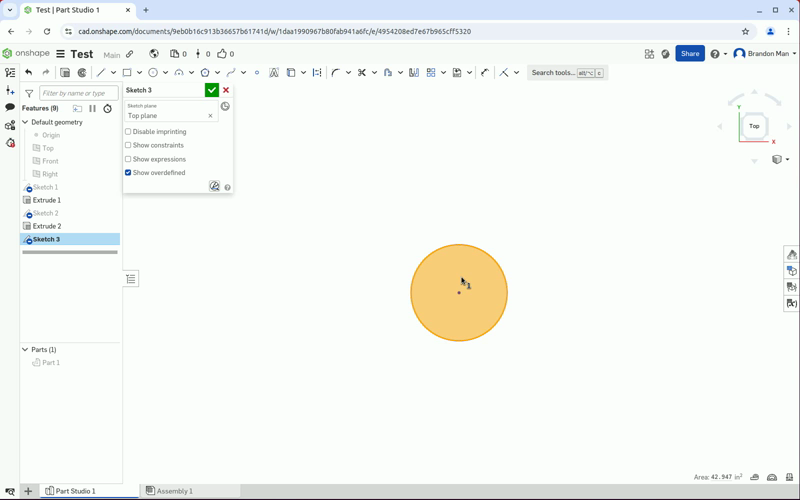
scroll(-6)
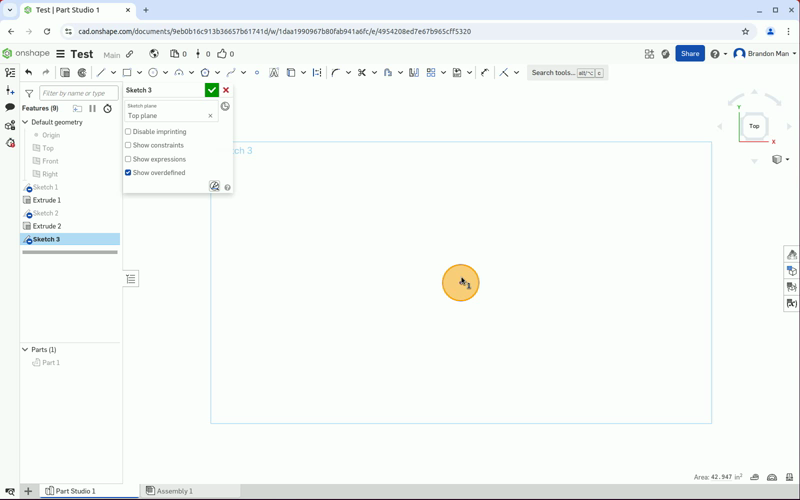
mouse_move(73, 352)
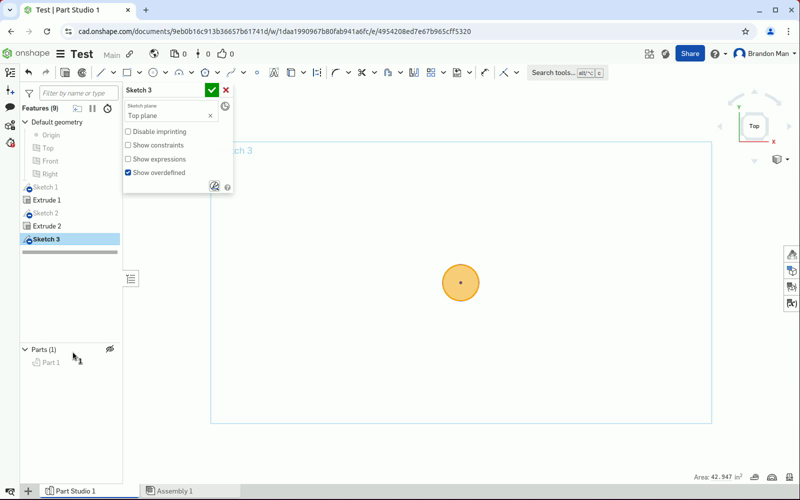
key(shift+y)
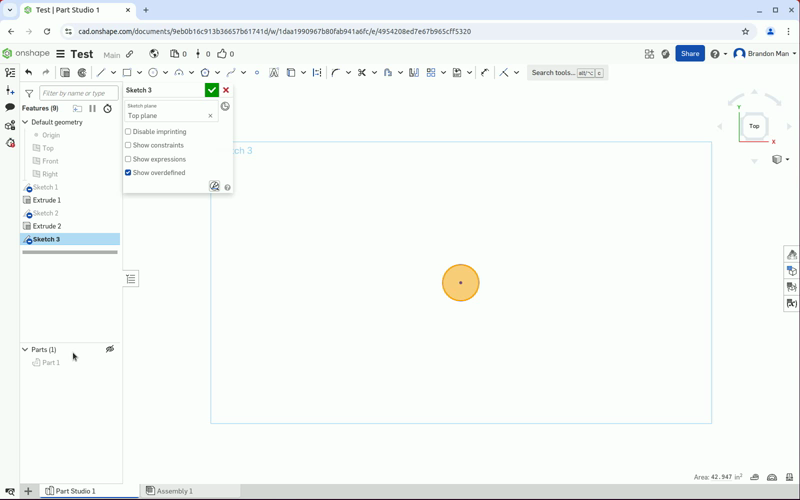
key(shift+e)
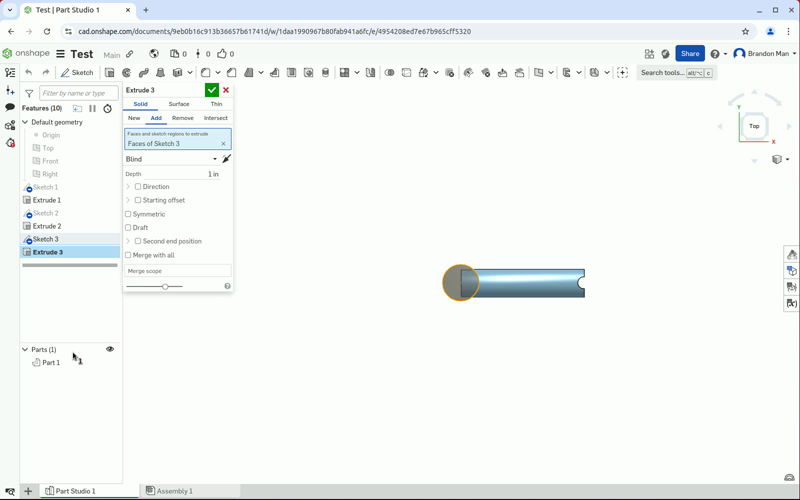
mouse_move(143, 106)
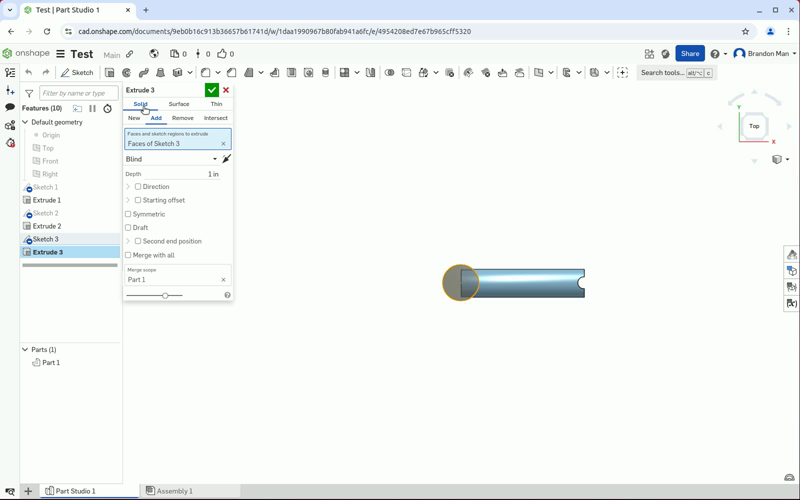
click(143, 106)
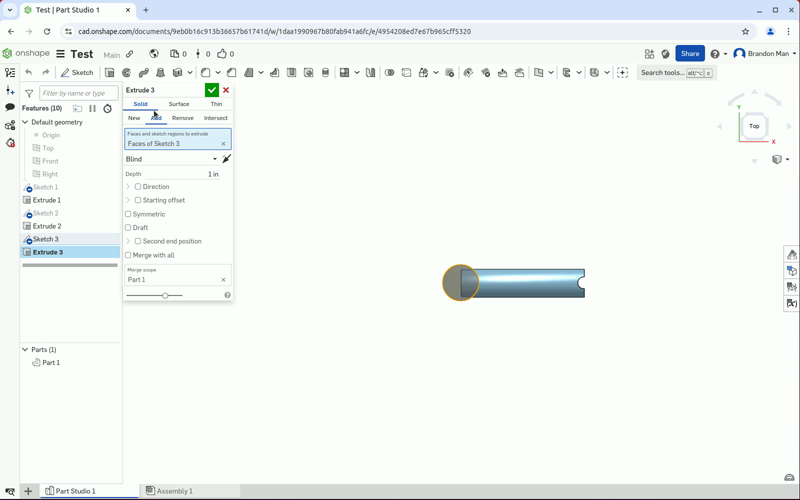
mouse_move(186, 120)
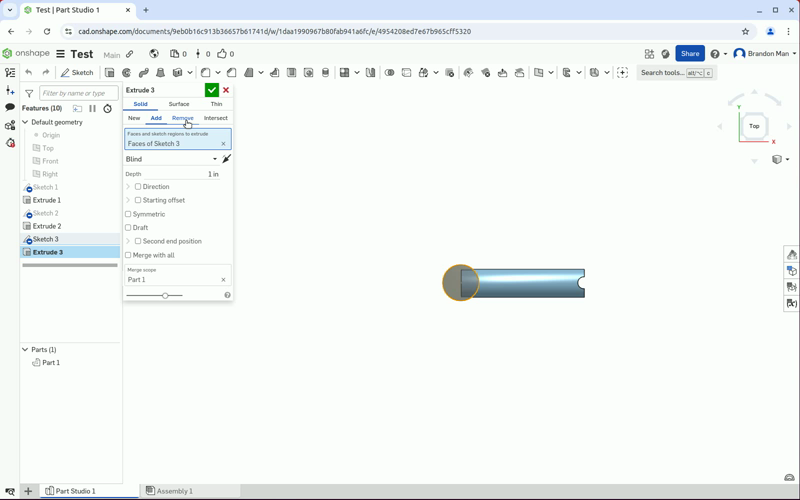
click(186, 120)
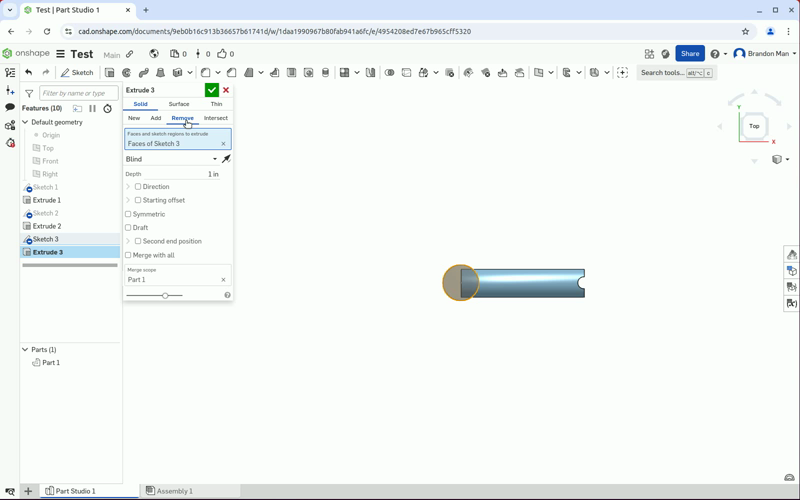
key(tab, 4)
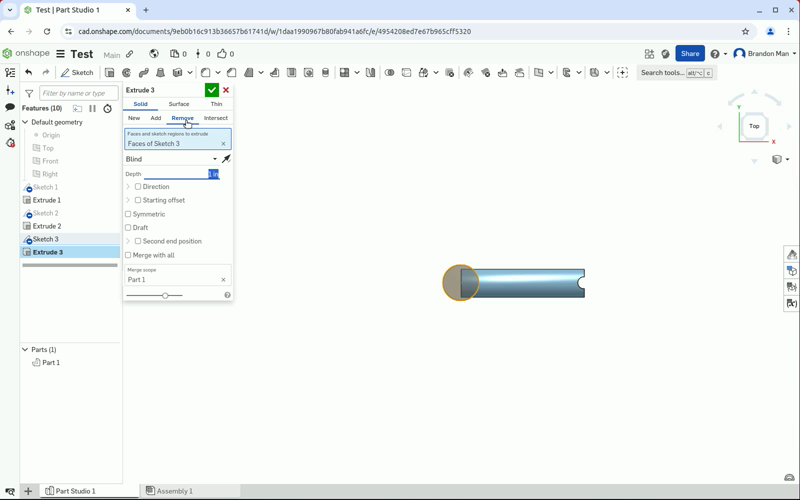
text(33.7)
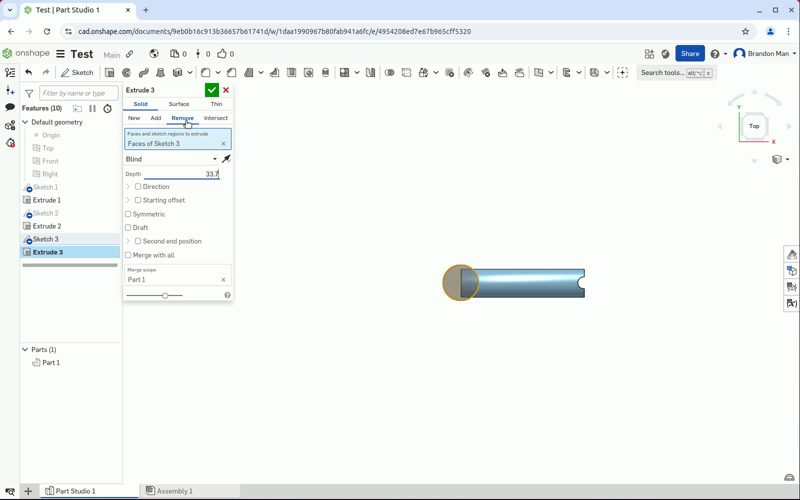
key(tab, 3)
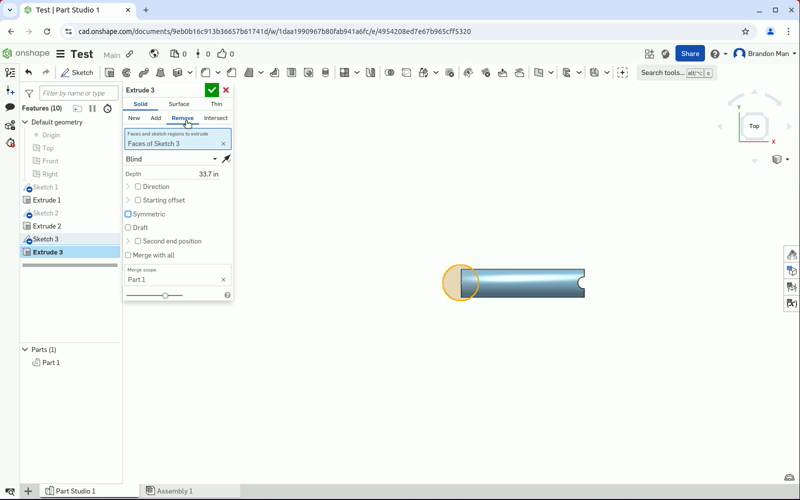
key(space)
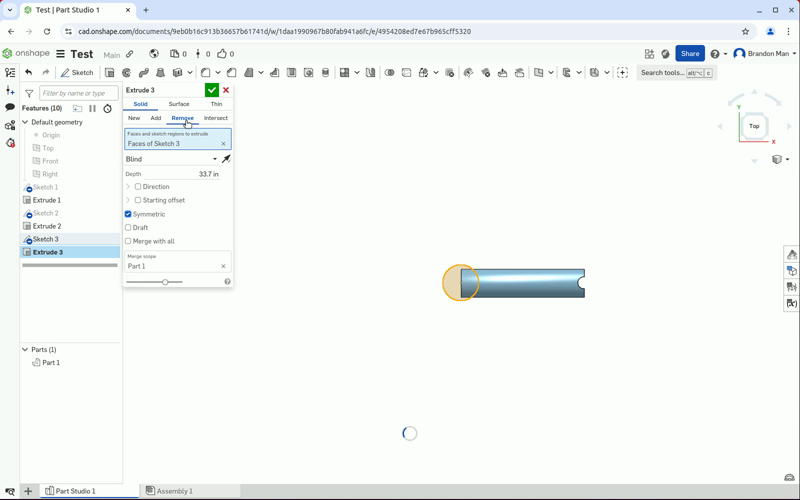
key(tab, 2)
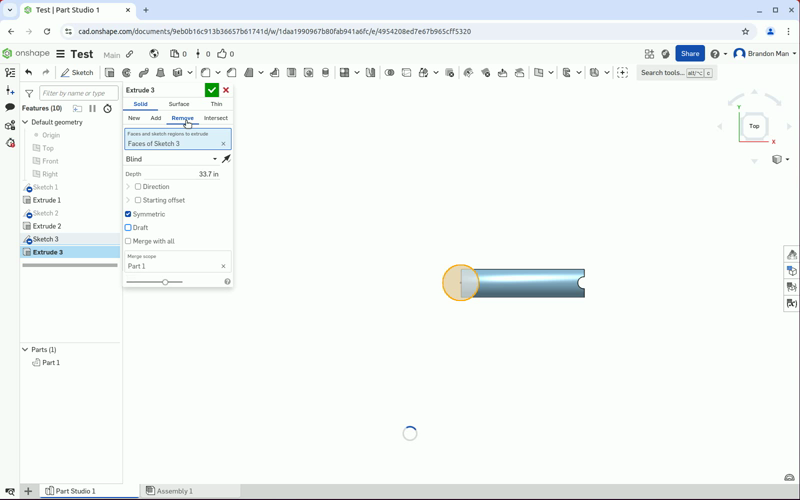
key(space)
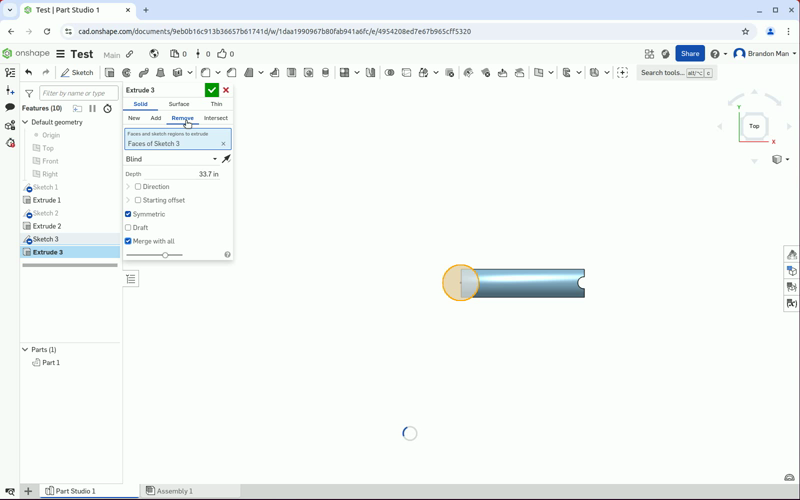
key(enter)
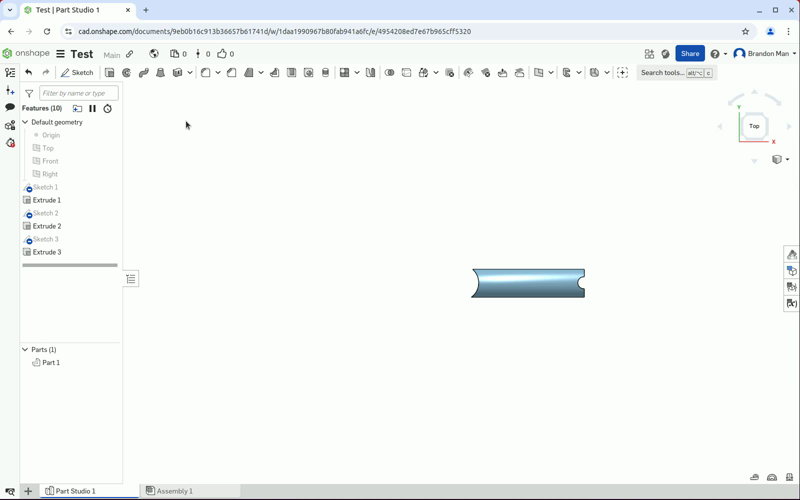
key(shift+h)
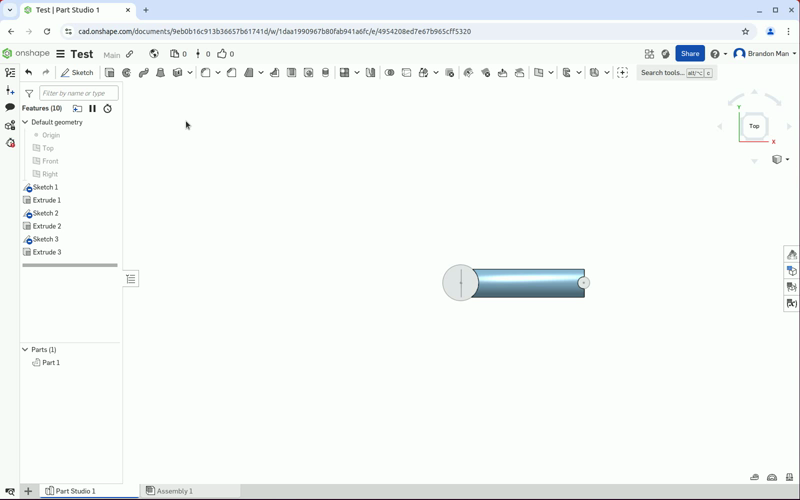
key(shift+h)
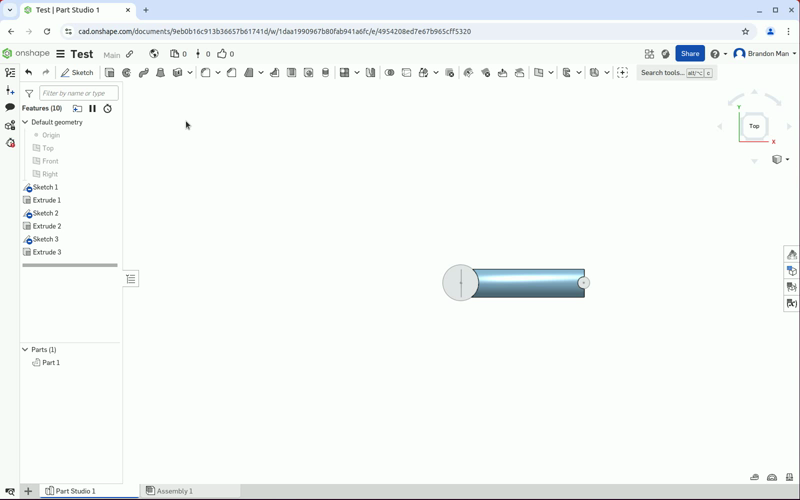
key(shift+7)
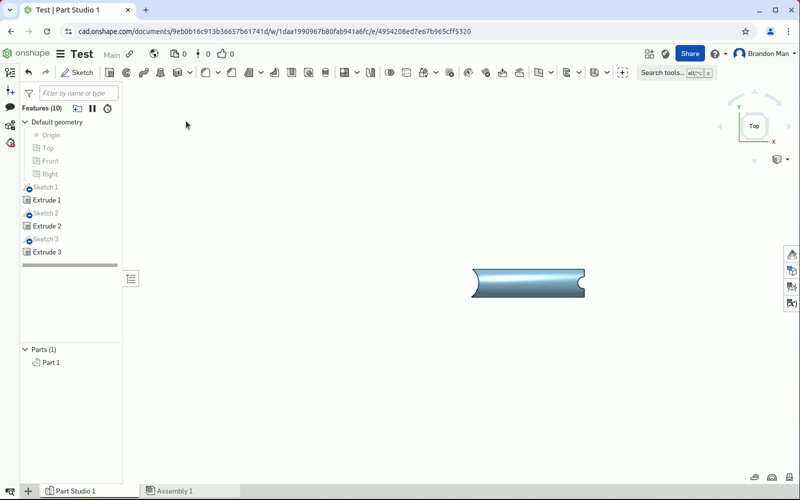
key(up, 3)
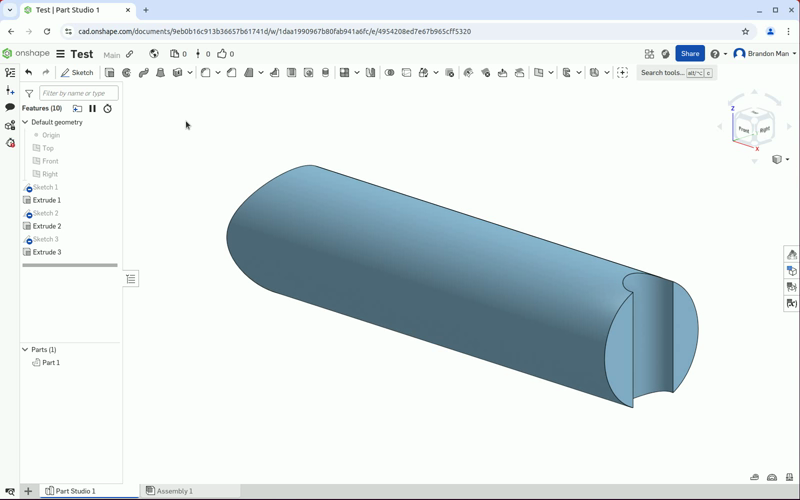
key(left, 3)
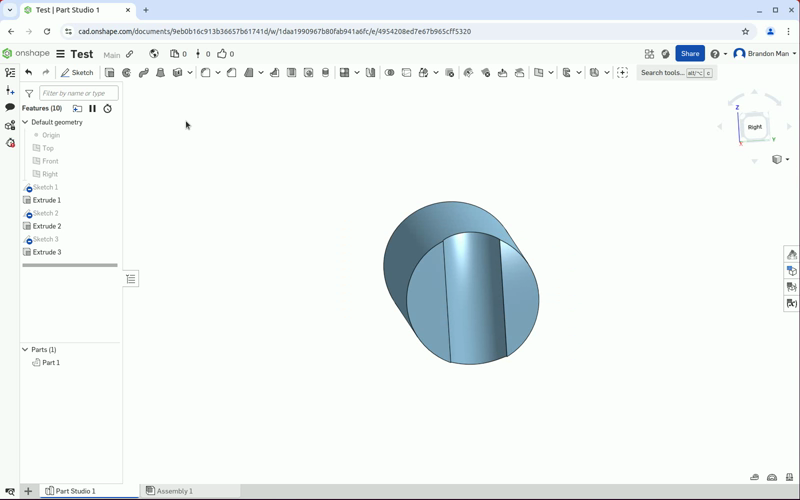
key(right, 3)
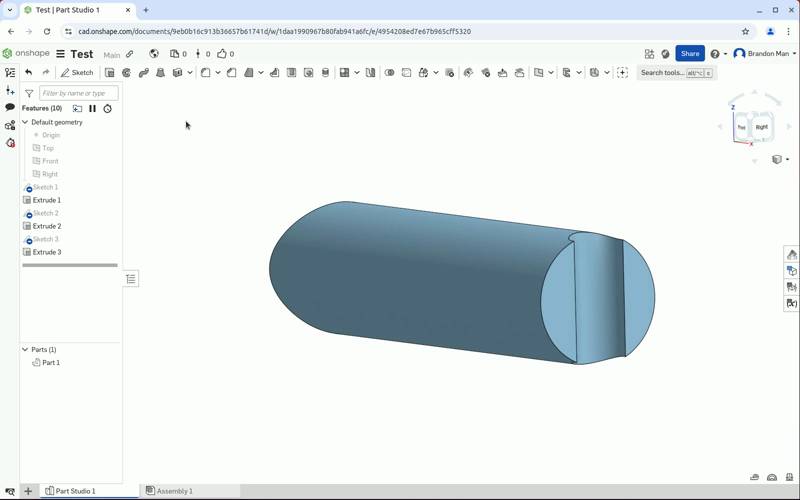
key(down, 3)
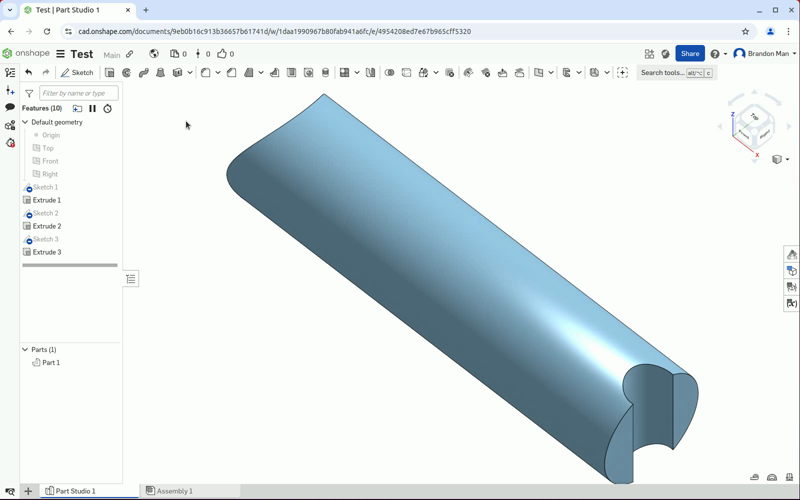
mouse_move(73, 189)
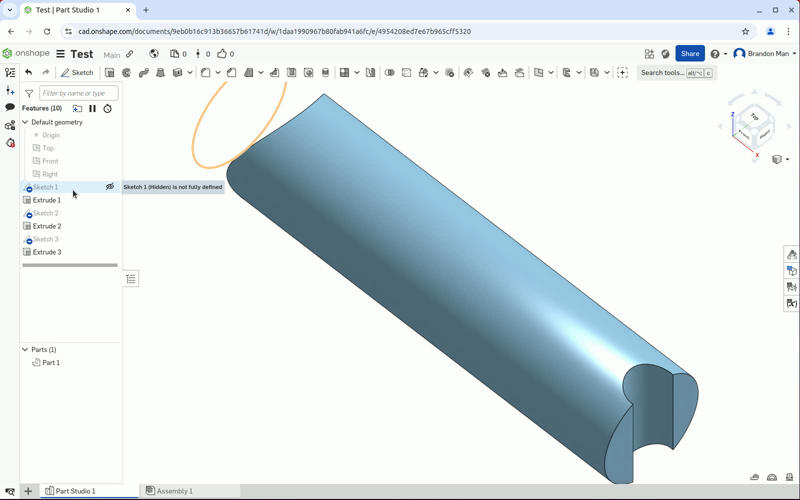
click(73, 189)